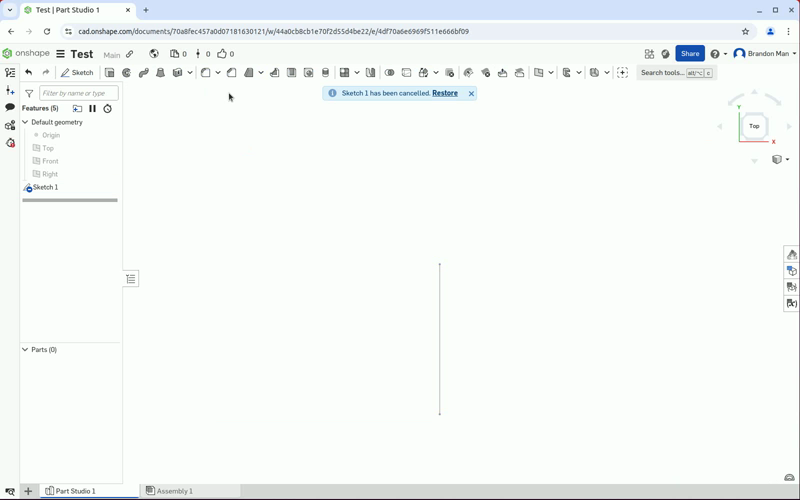
key(shift+h)
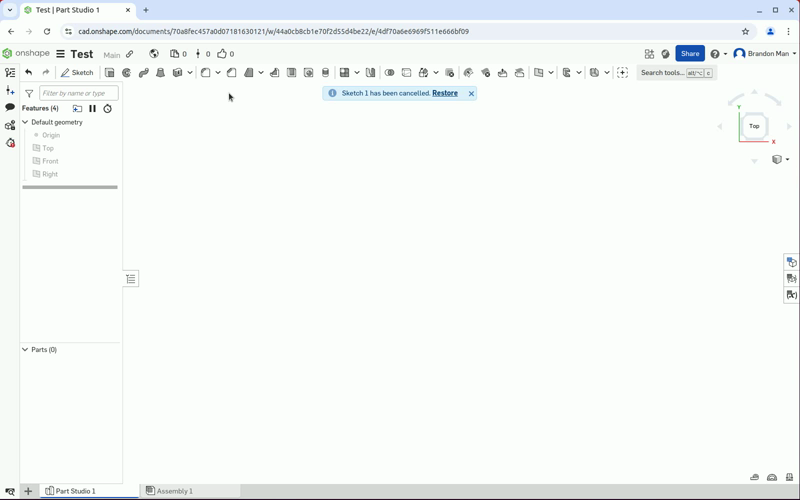
mouse_move(73, 352)
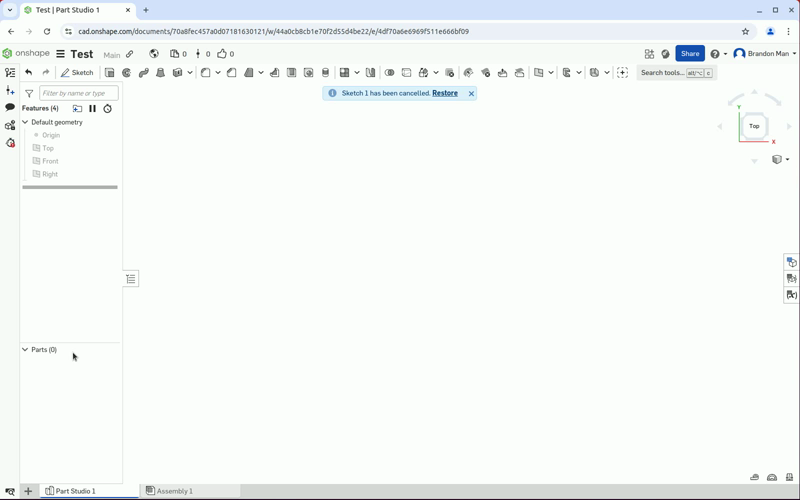
key(y)
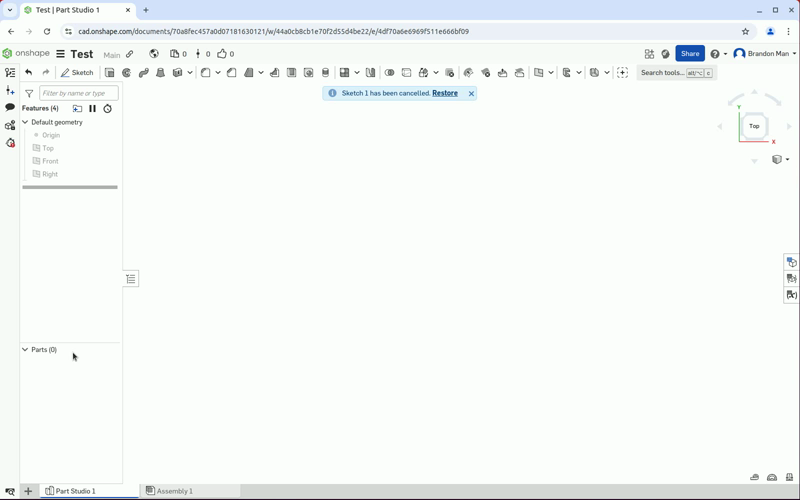
key(shift+p)
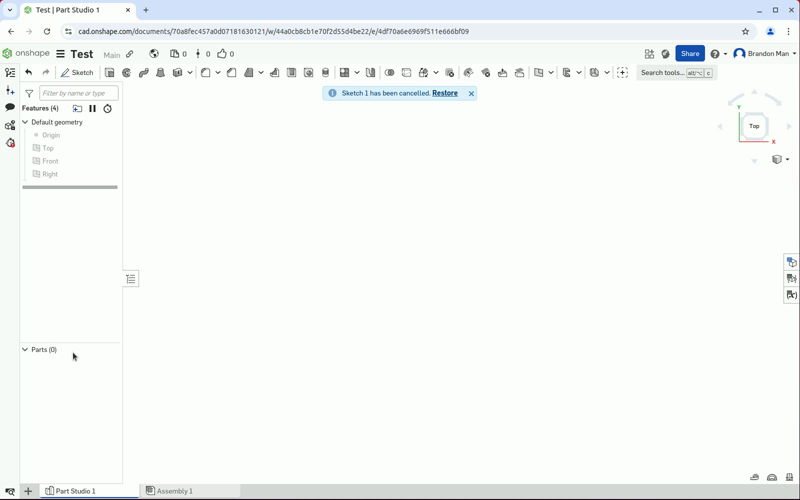
key(space)
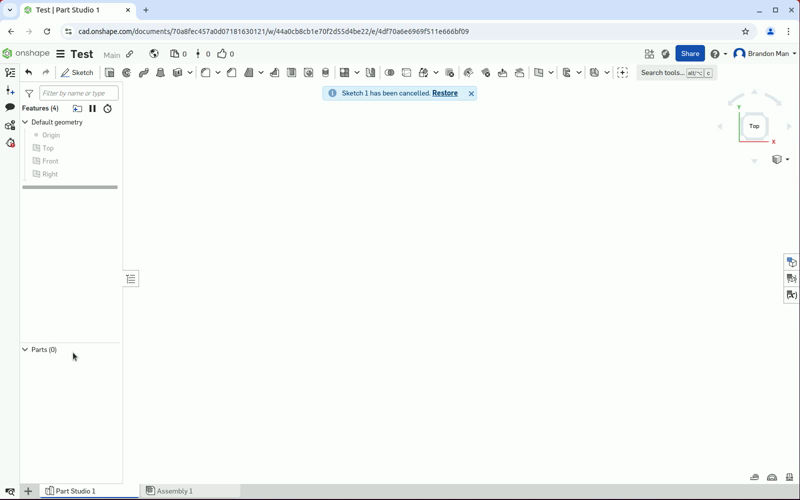
key_down(shift)
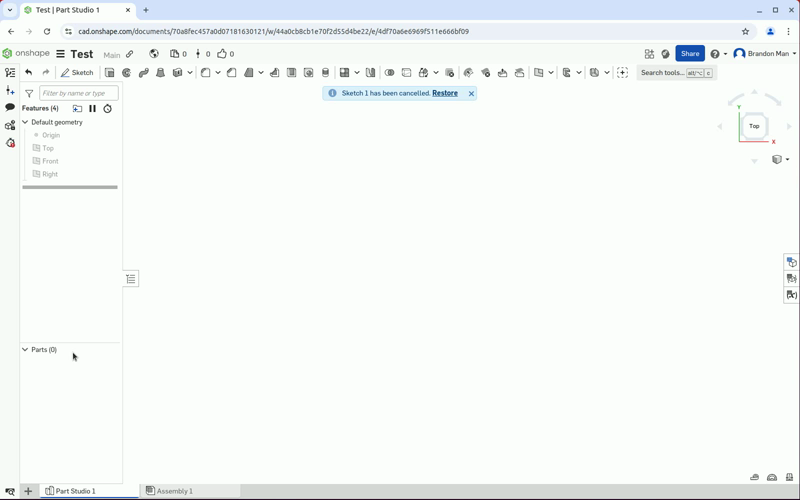
key(up)
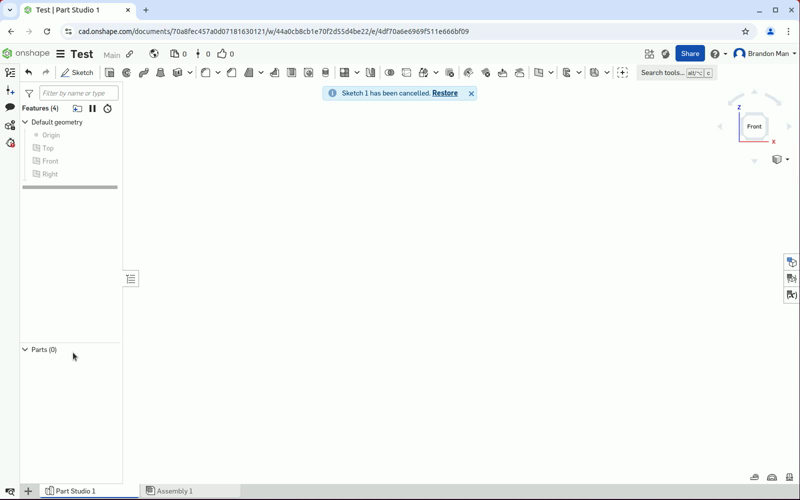
key_up(shift)
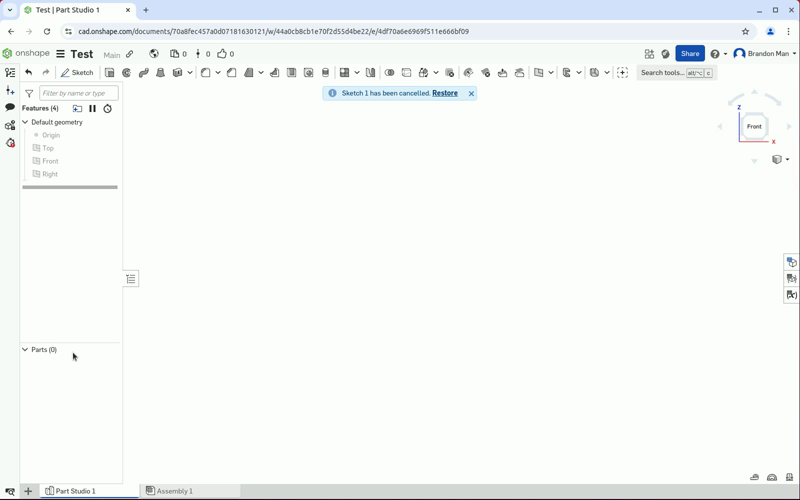
mouse_move(73, 352)
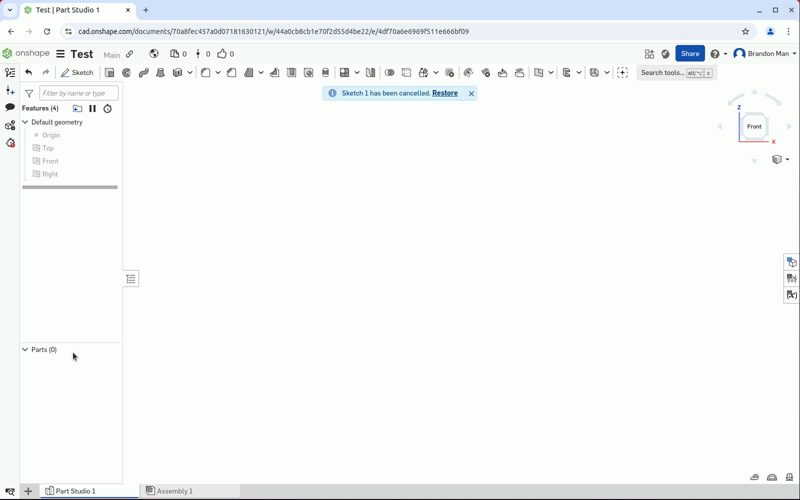
key(shift+y)
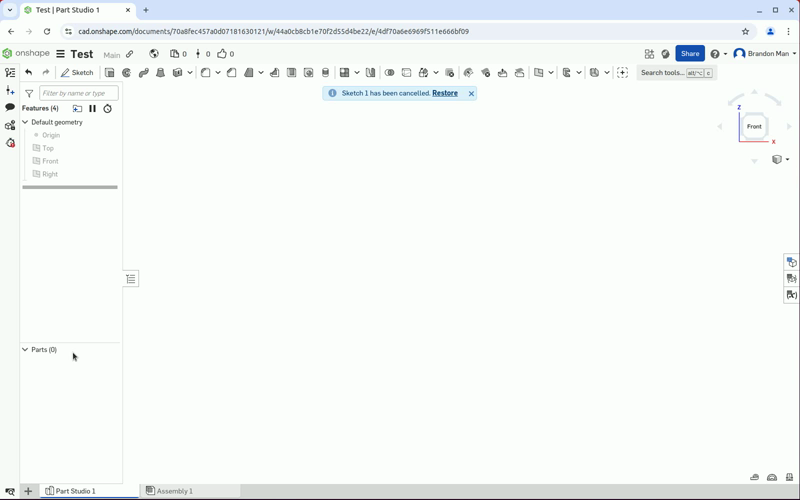
key(shift+s)
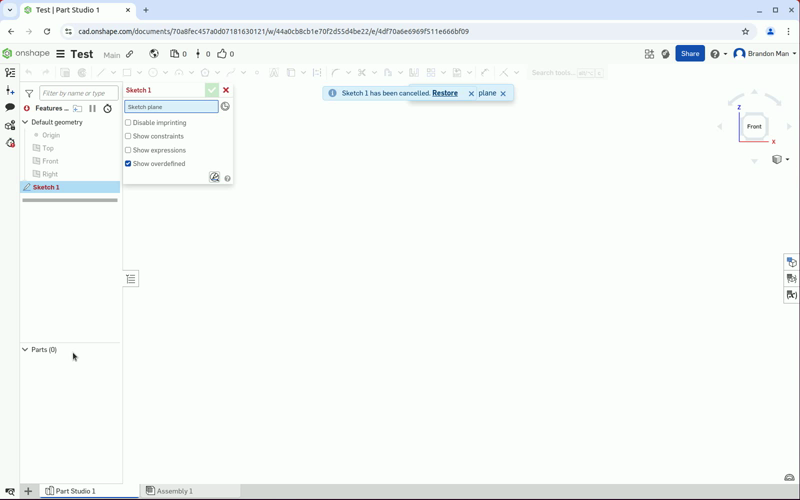
mouse_move(73, 163)
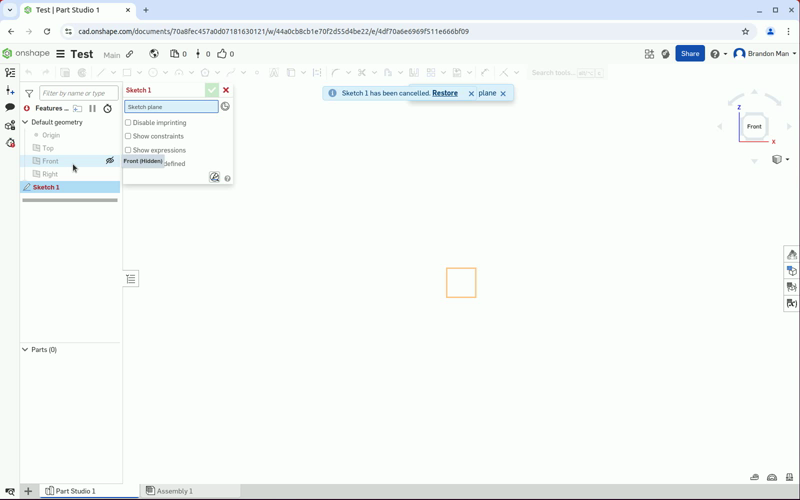
click(73, 163)
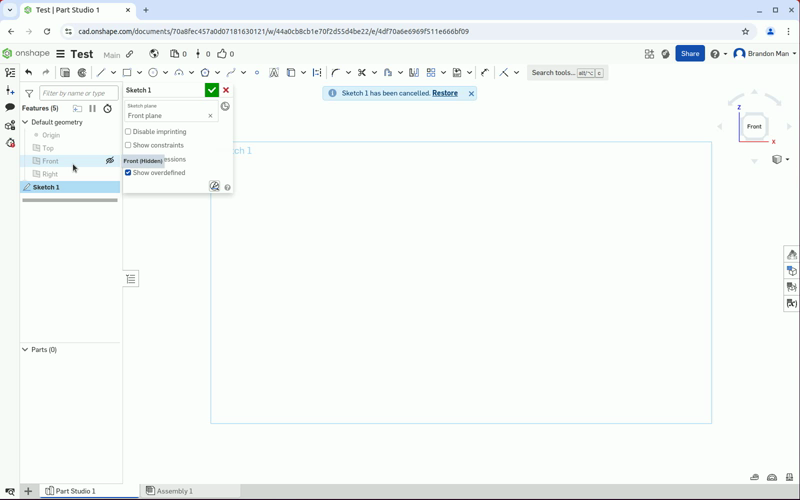
mouse_move(73, 352)
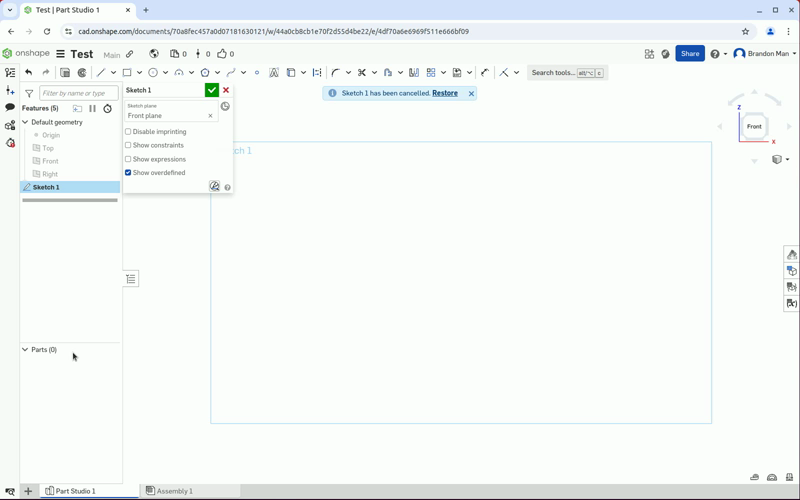
key(y)
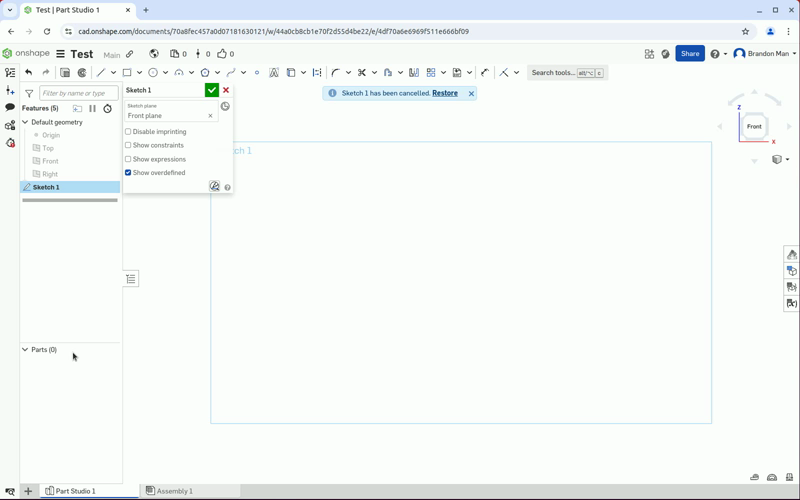
key(l)
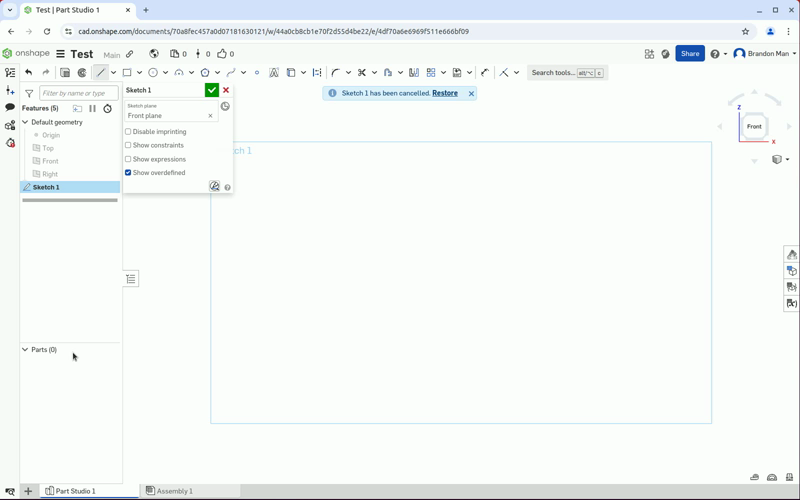
key_down(shift)
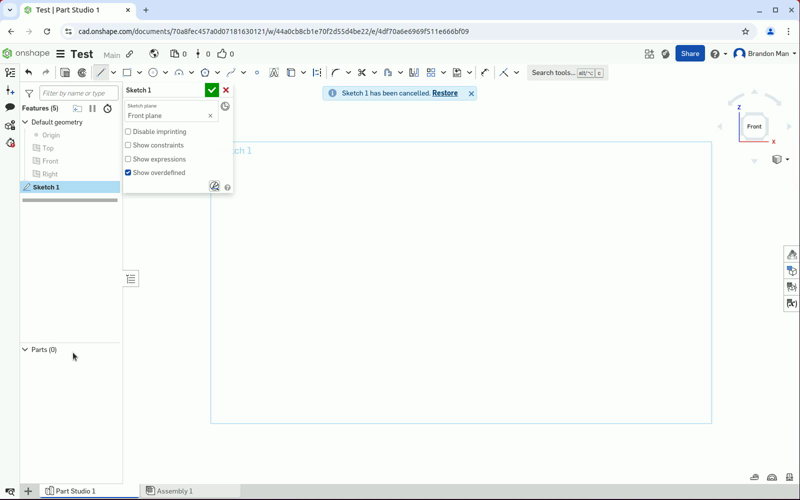
mouse_move(460, 282)
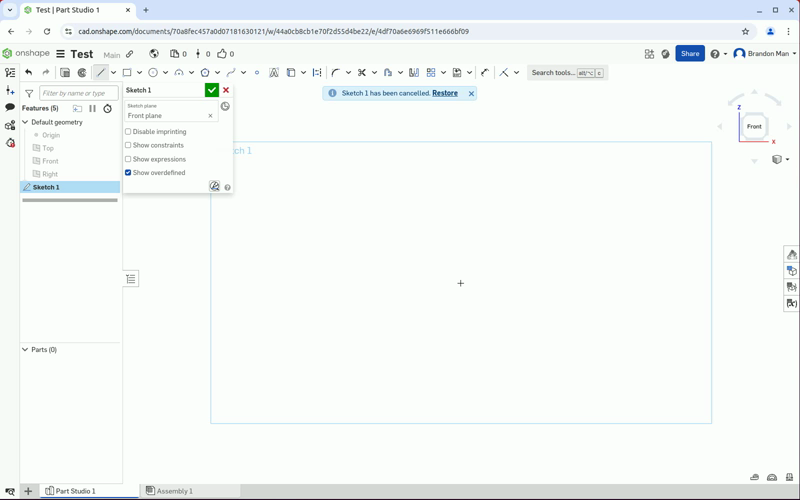
click(460, 282)
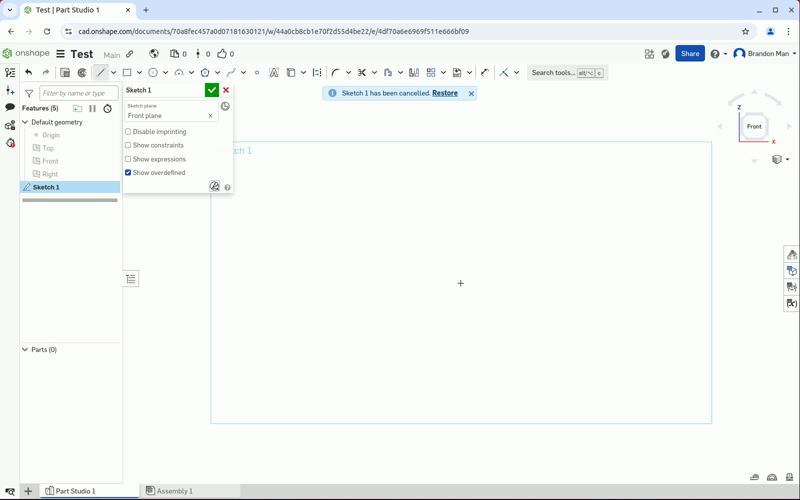
key_up(shift)
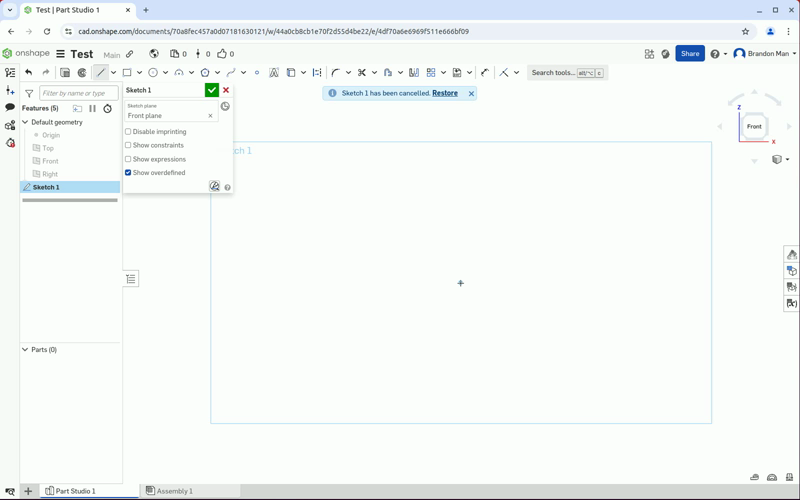
key_down(shift)
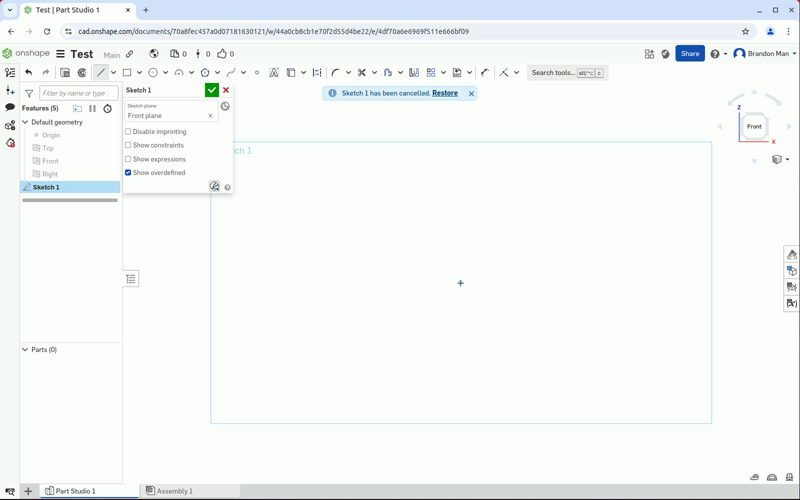
mouse_move(573, 282)
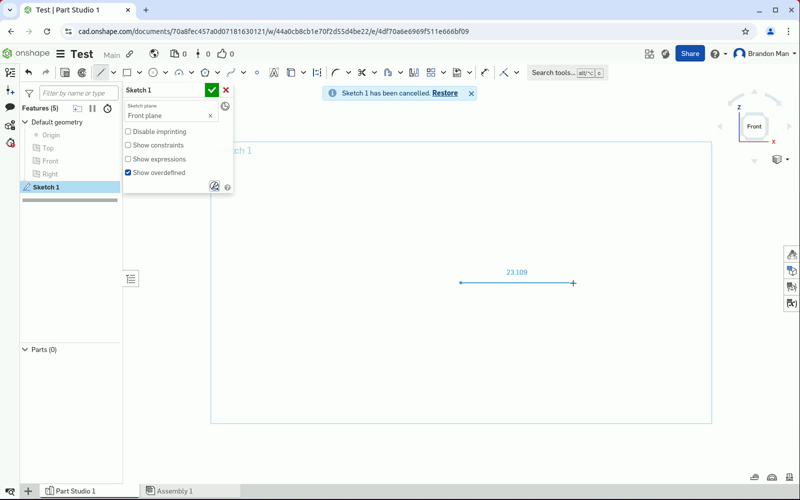
click(573, 282)
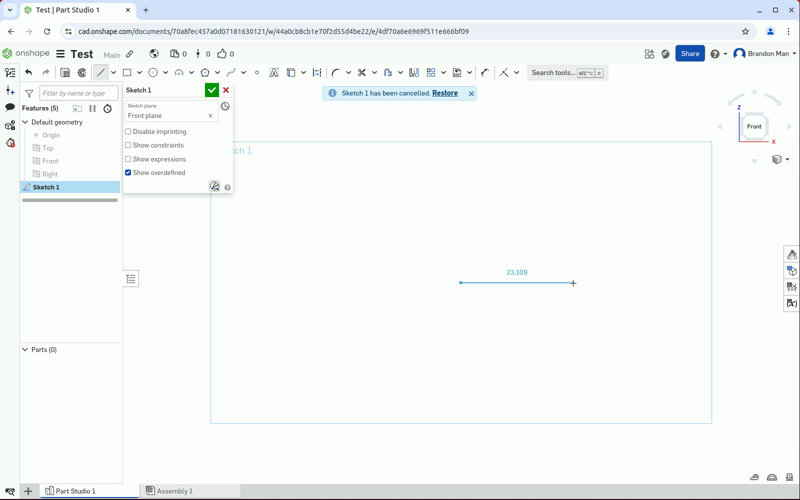
key_up(shift)
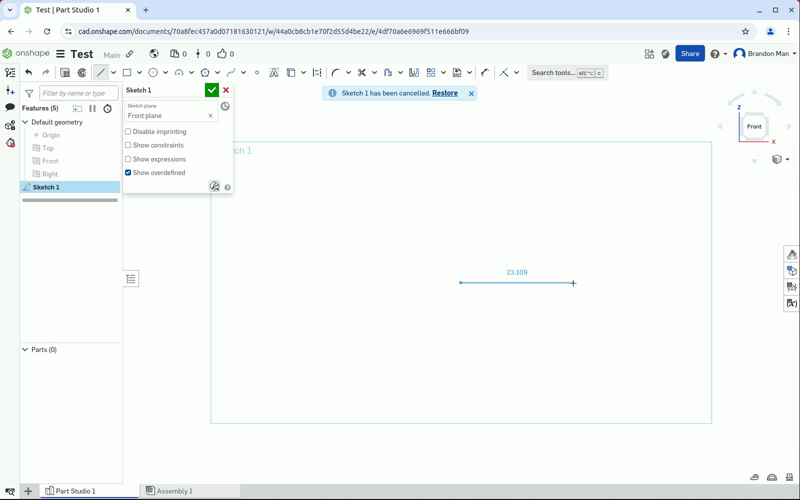
key_down(shift)
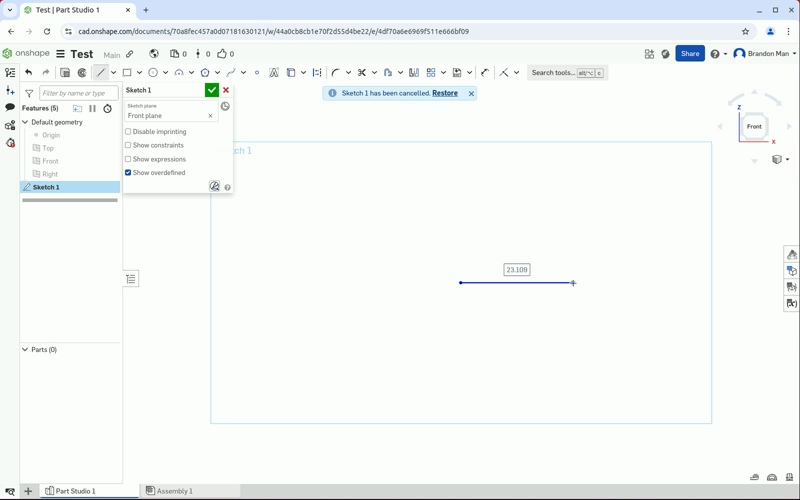
mouse_move(589, 282)
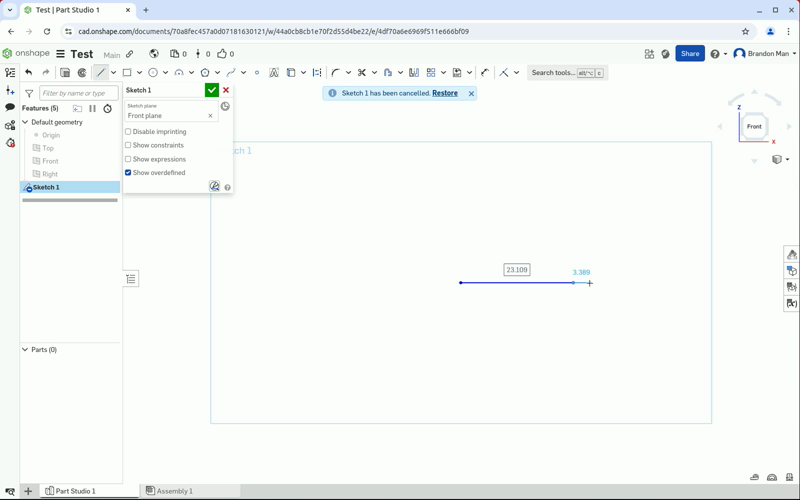
mouse_move(573, 245)
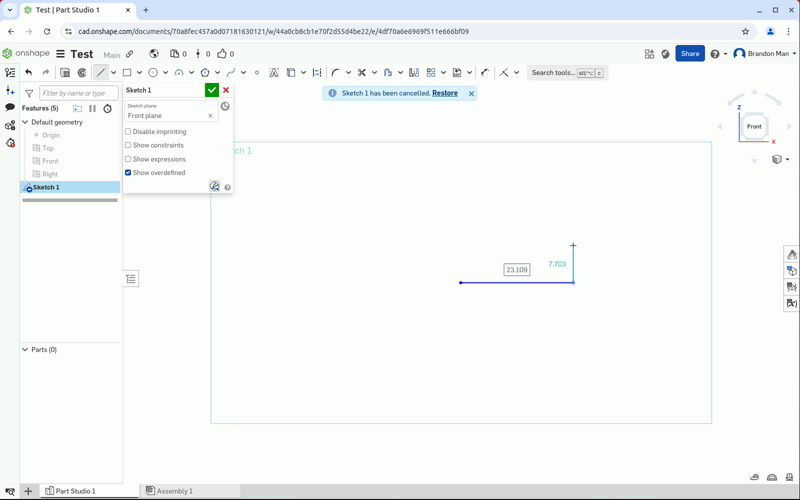
click(573, 245)
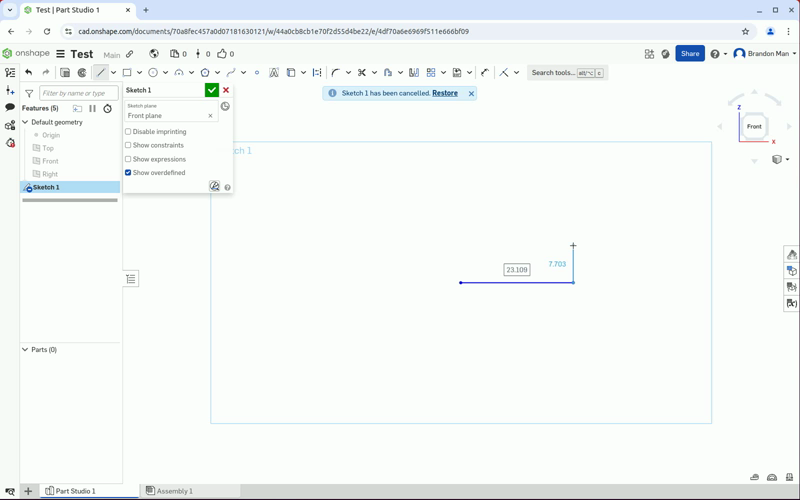
key_up(shift)
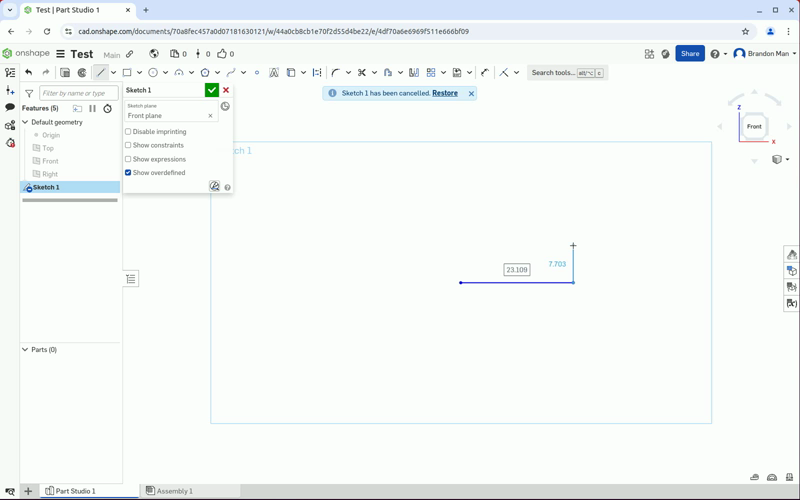
key_down(shift)
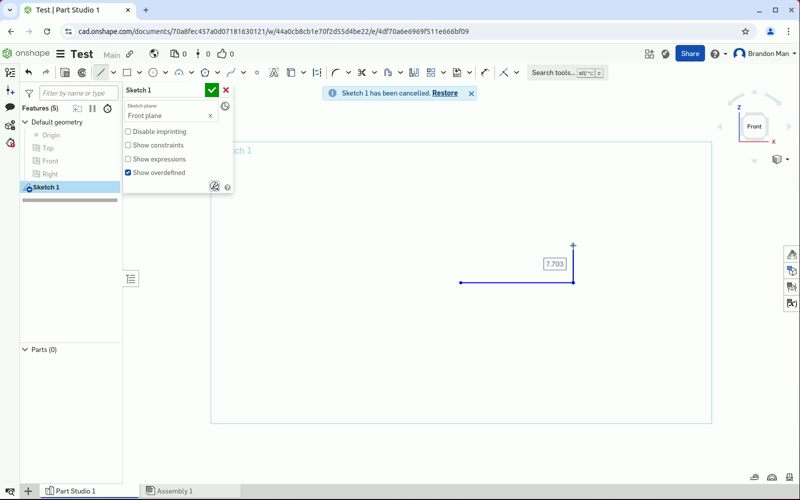
mouse_move(460, 245)
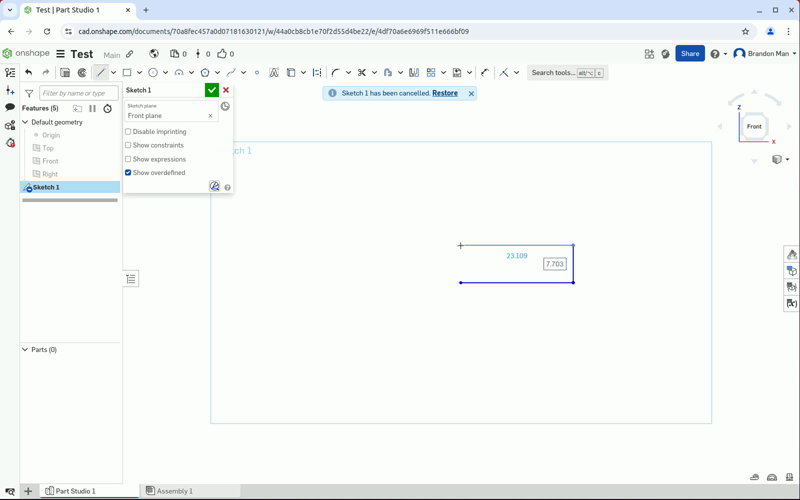
click(460, 245)
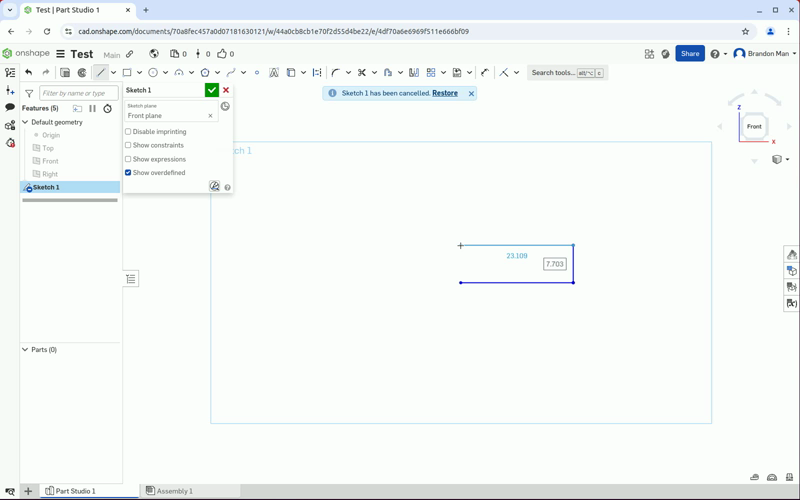
key_up(shift)
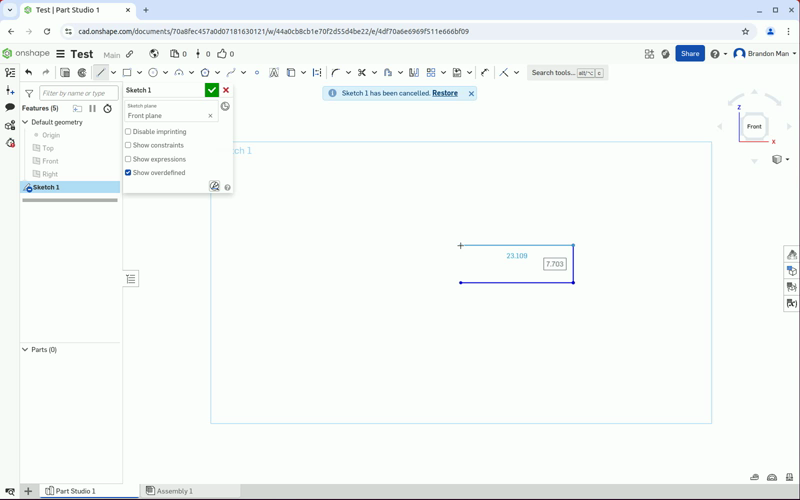
mouse_move(490, 245)
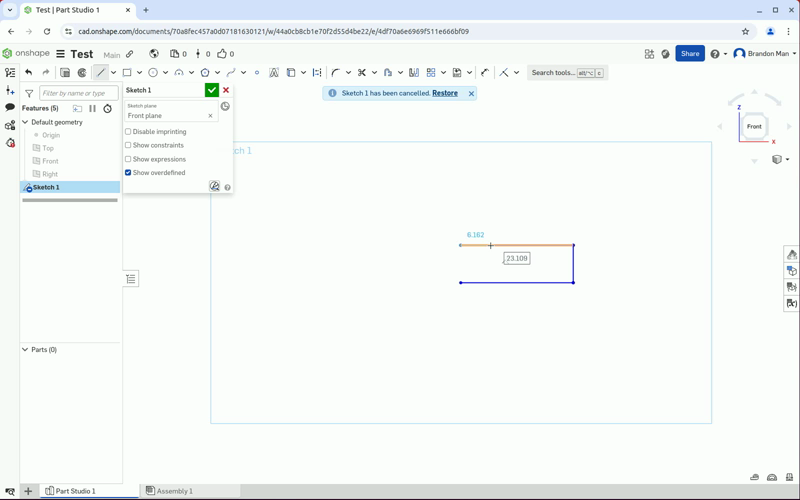
key_down(shift)
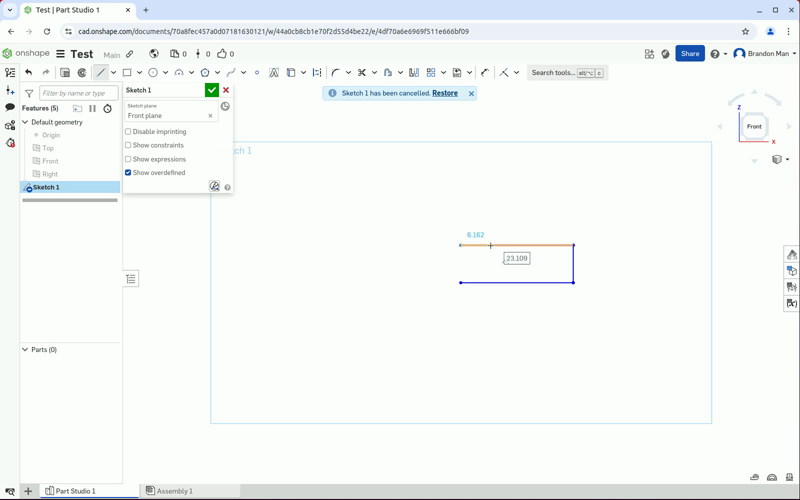
mouse_move(460, 282)
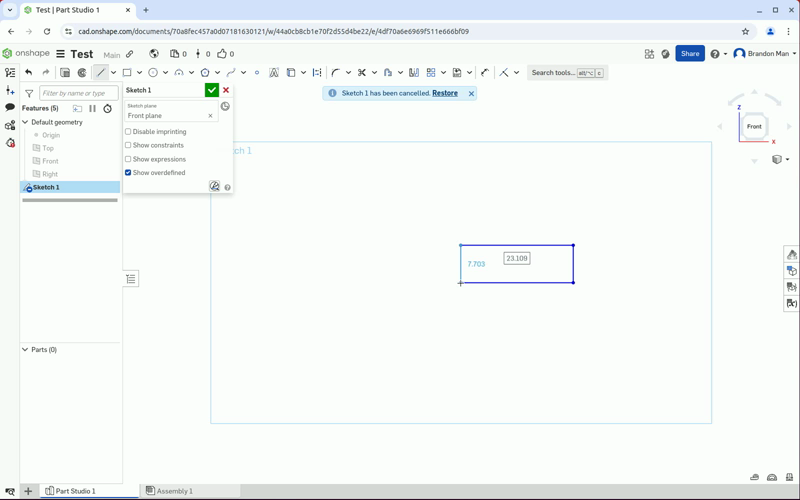
key_up(shift)
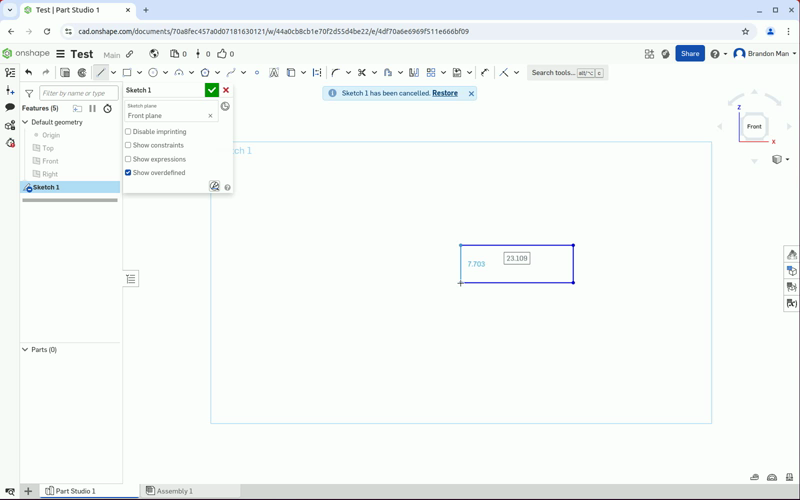
click(460, 282)
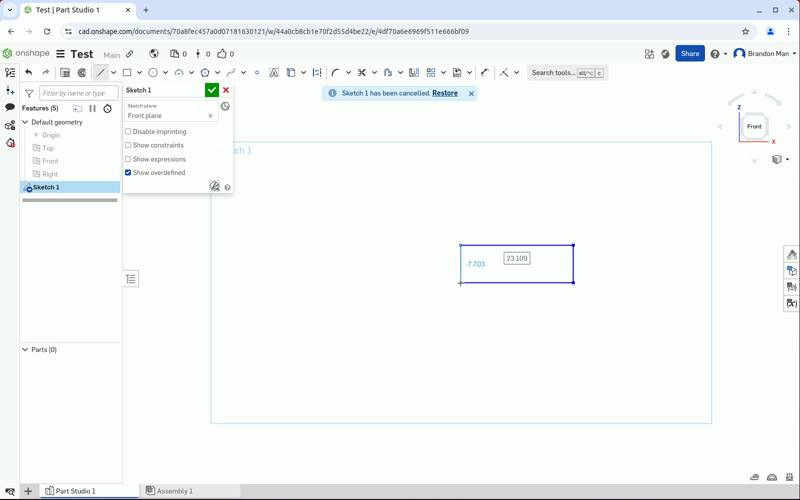
key(esc)
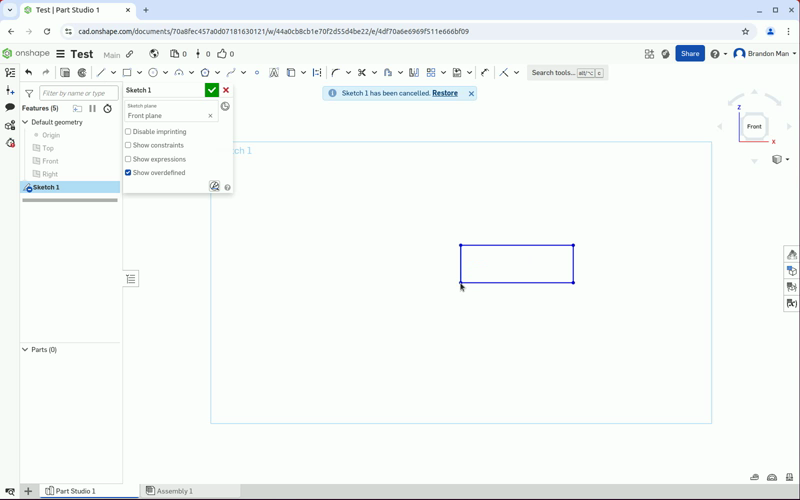
mouse_move(496, 256)
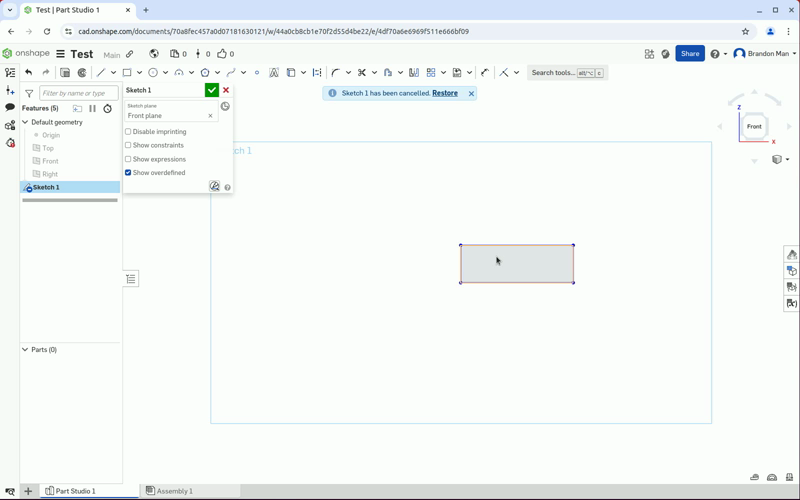
click(496, 256)
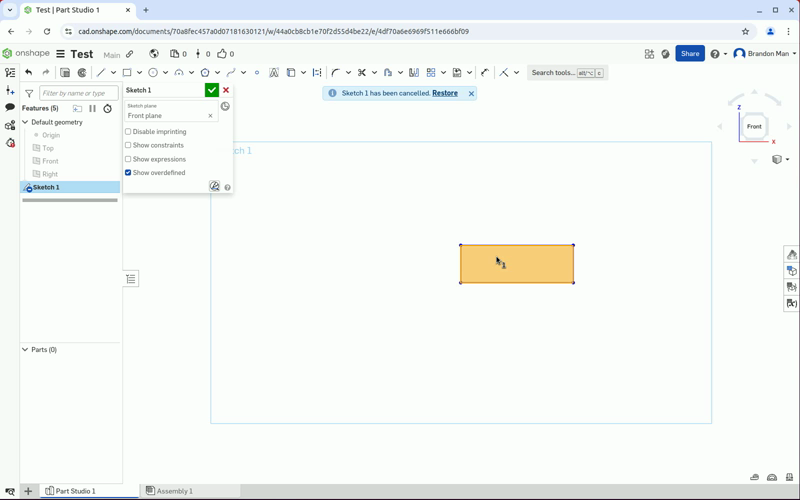
mouse_move(73, 352)
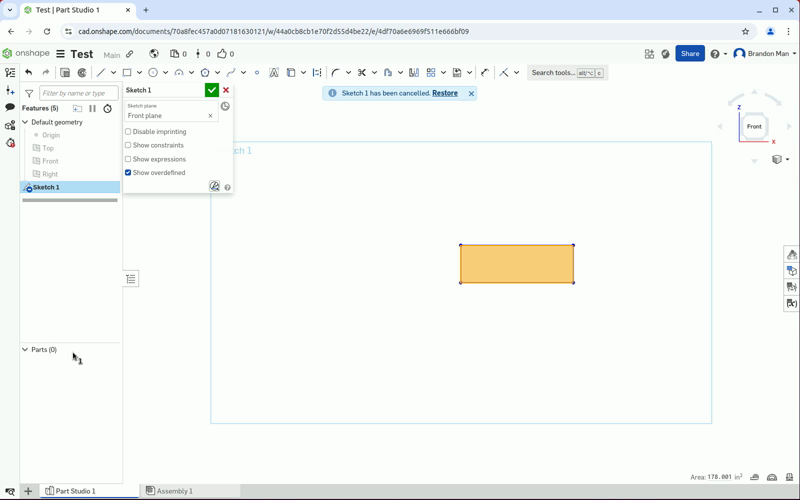
key(shift+y)
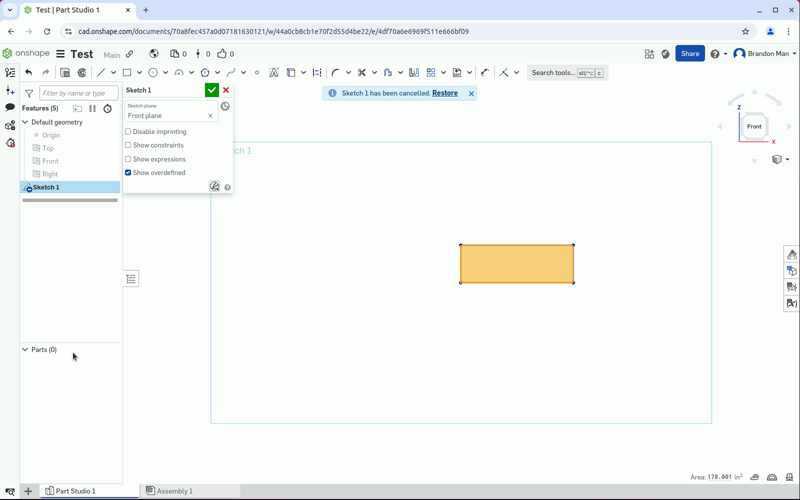
key(shift+e)
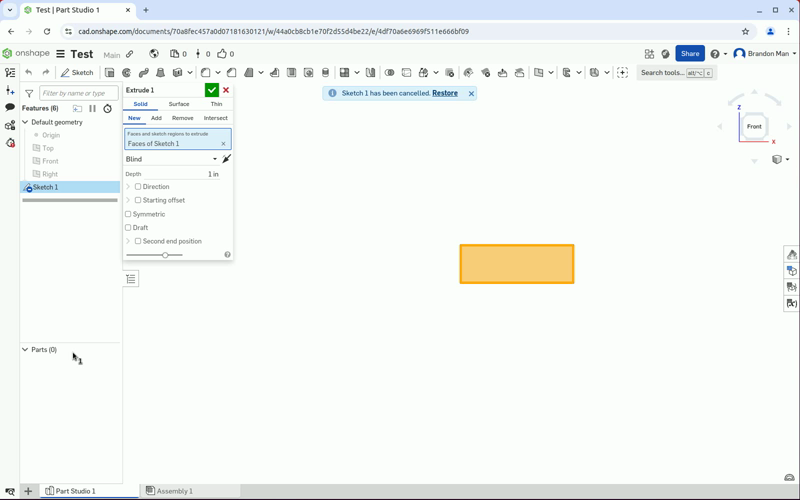
mouse_move(143, 106)
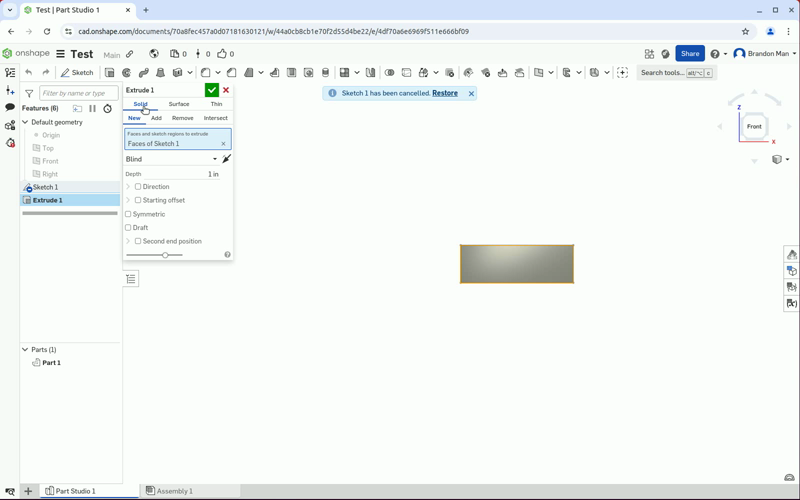
click(143, 106)
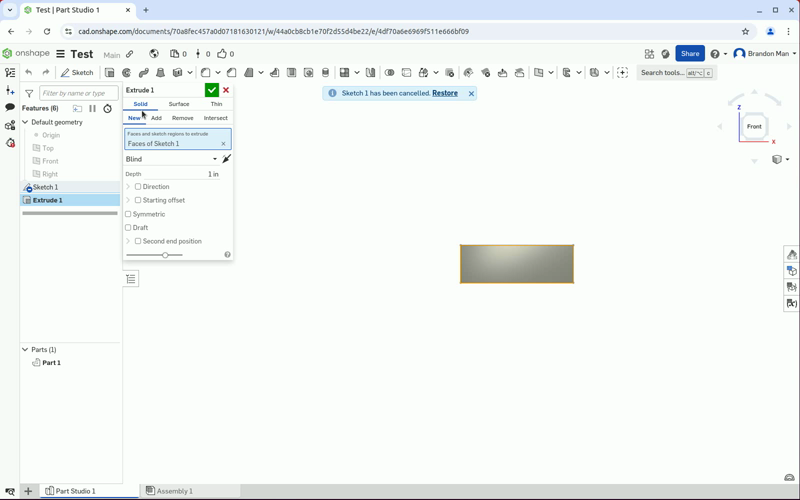
mouse_move(137, 120)
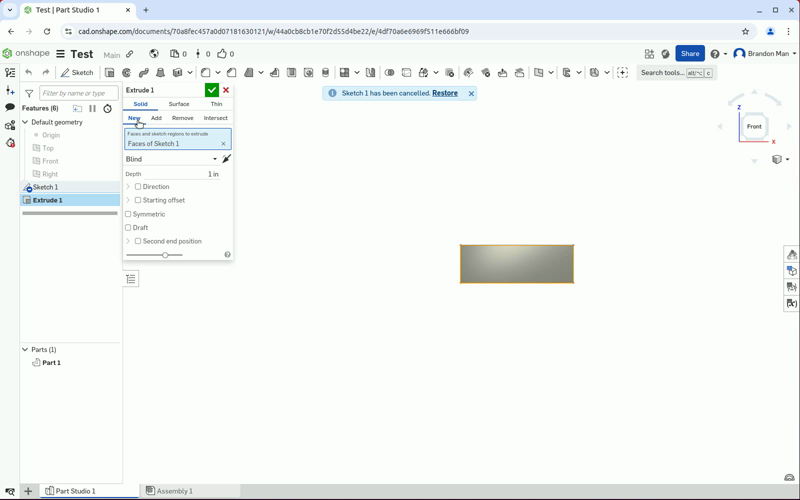
click(137, 120)
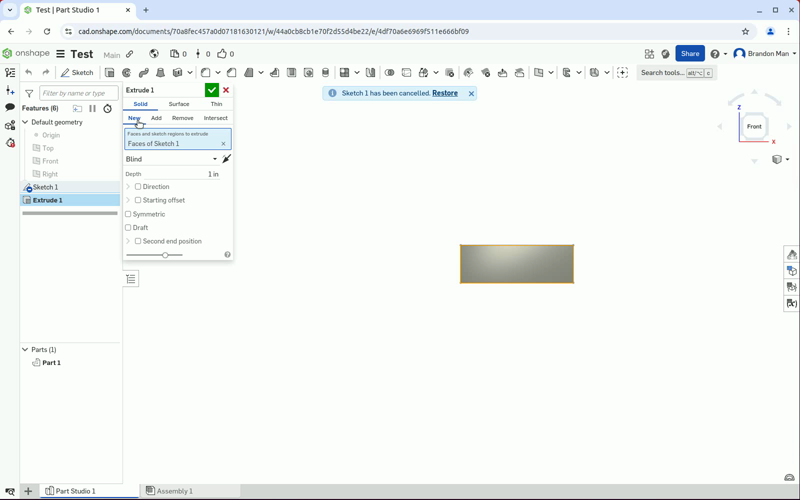
key(tab, 4)
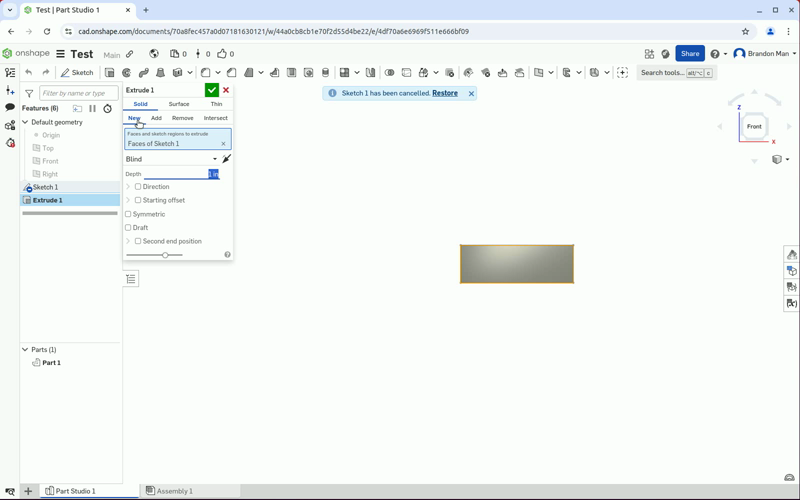
text(2.889)
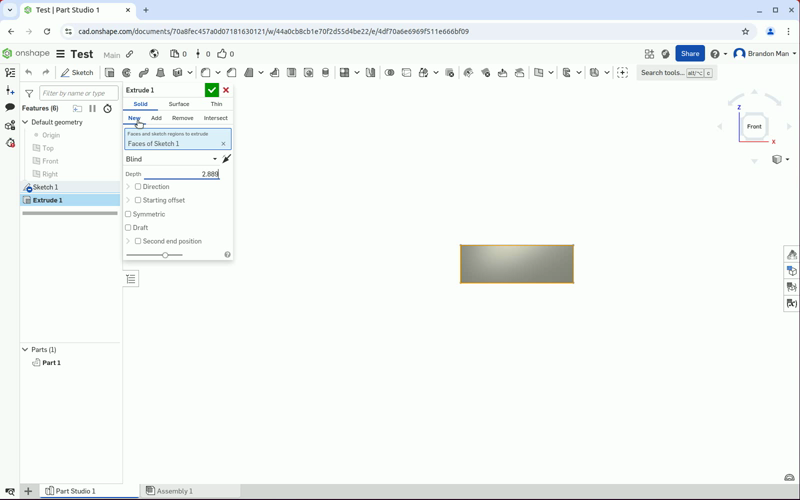
key(enter)
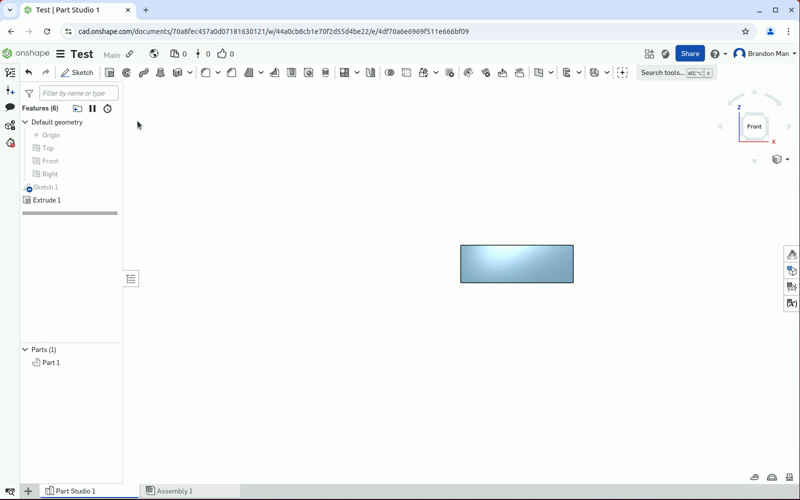
key(shift+h)
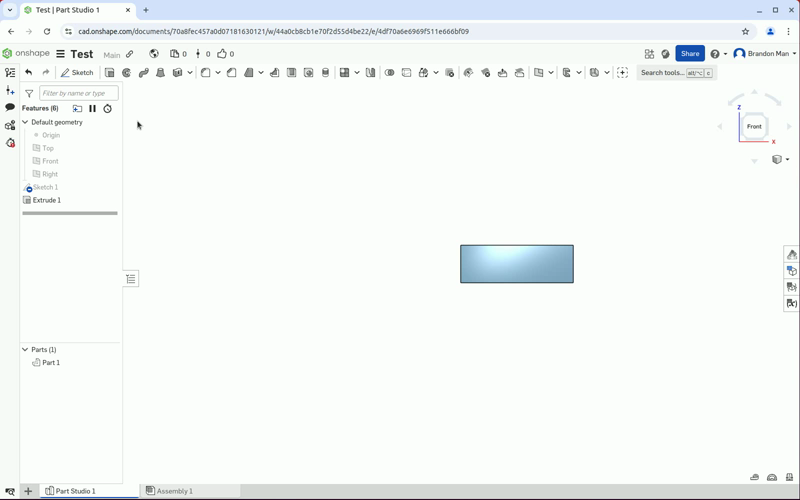
key(shift+h)
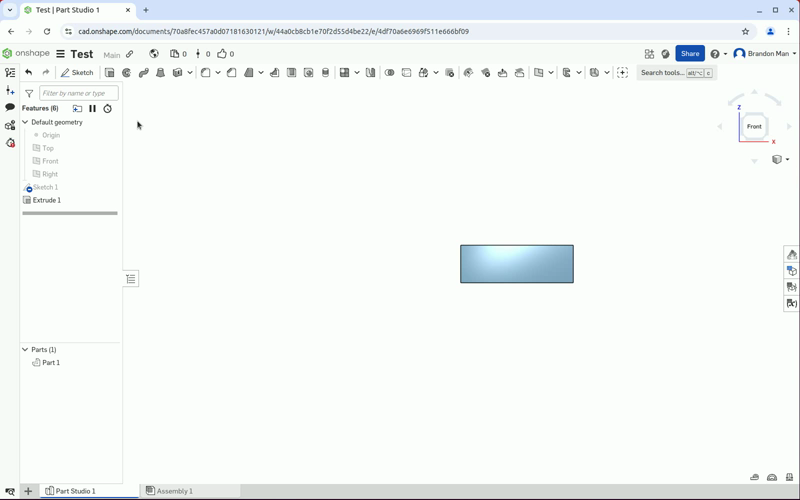
mouse_move(73, 189)
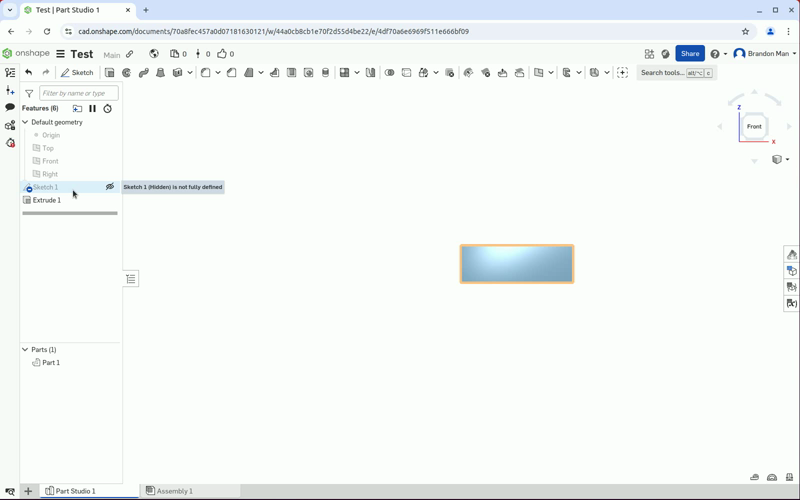
click(73, 189)
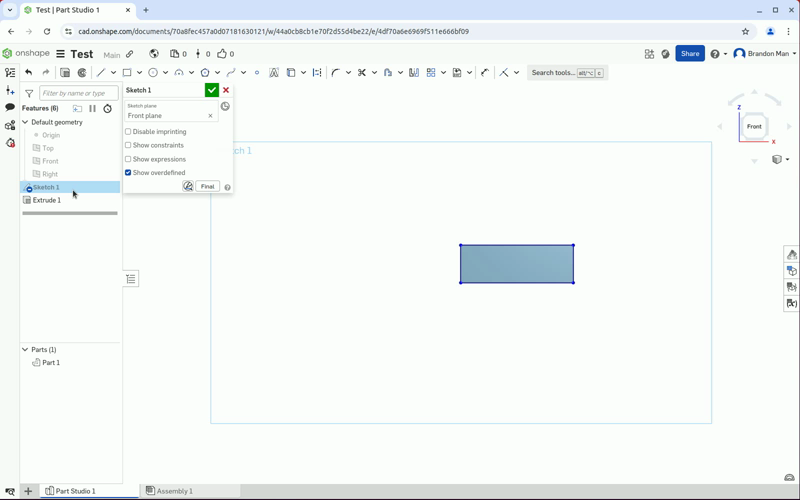
mouse_move(229, 92)
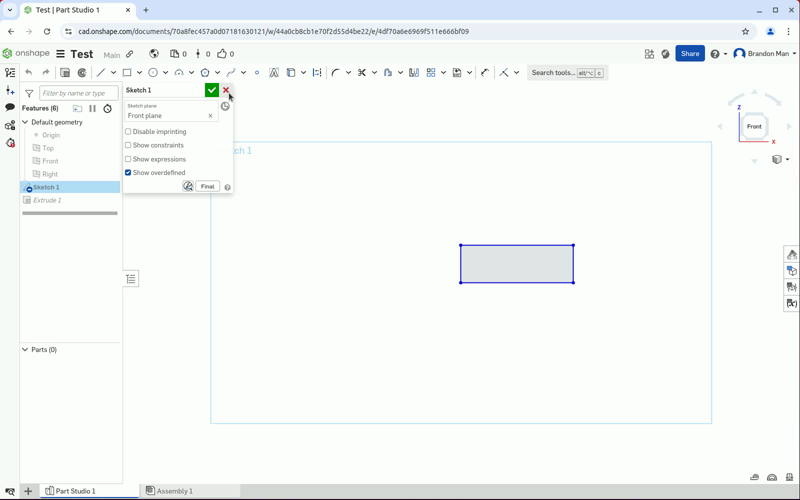
click(229, 92)
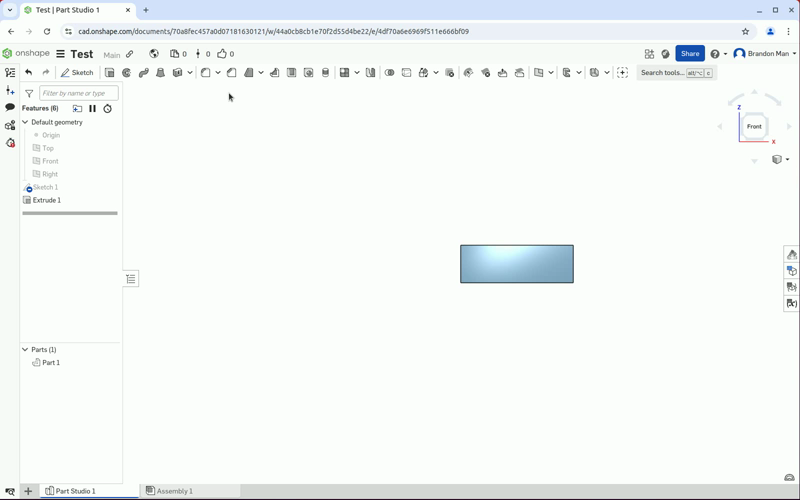
mouse_move(541, 75)
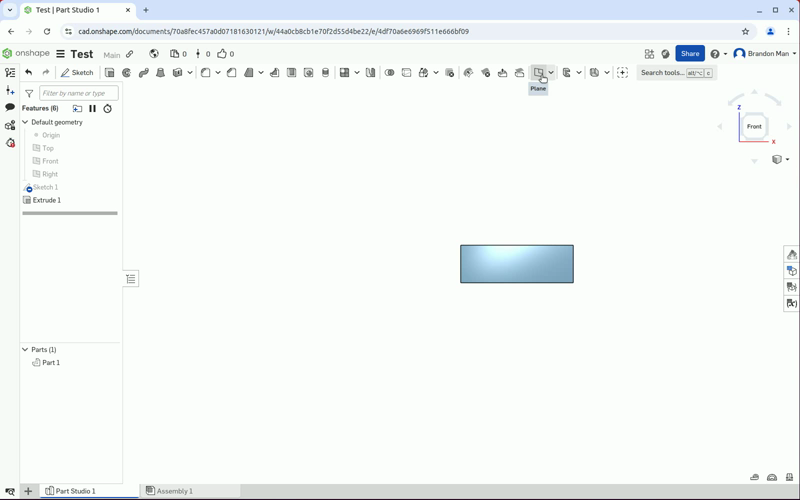
click(541, 75)
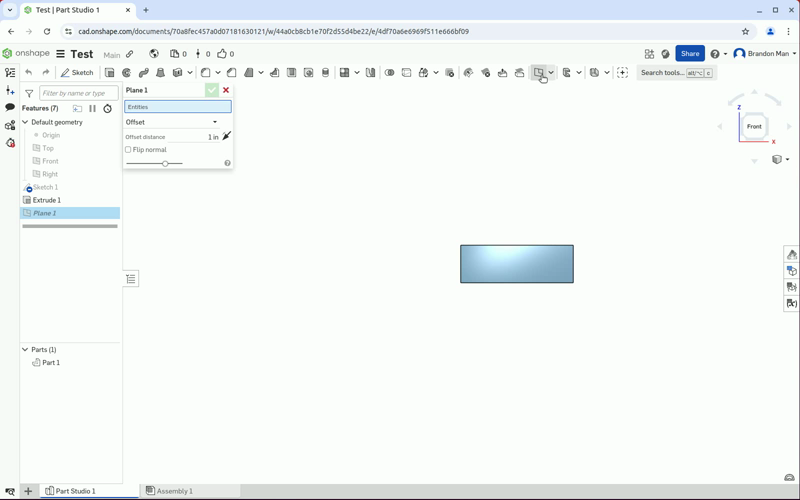
mouse_move(73, 163)
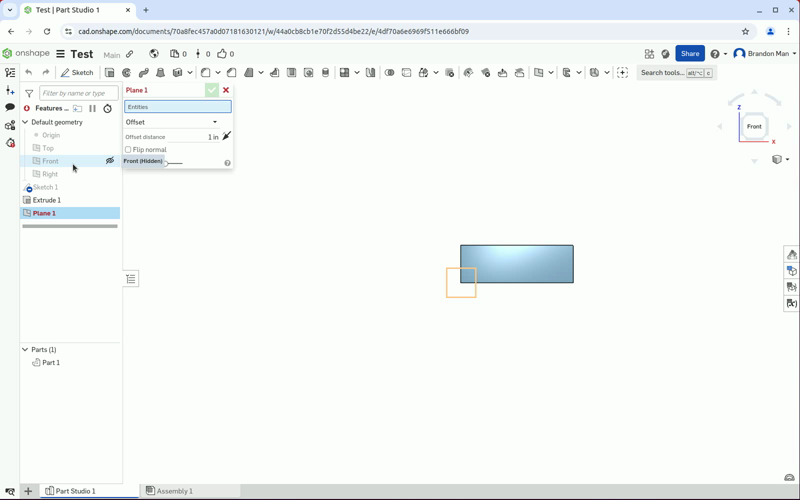
click(73, 163)
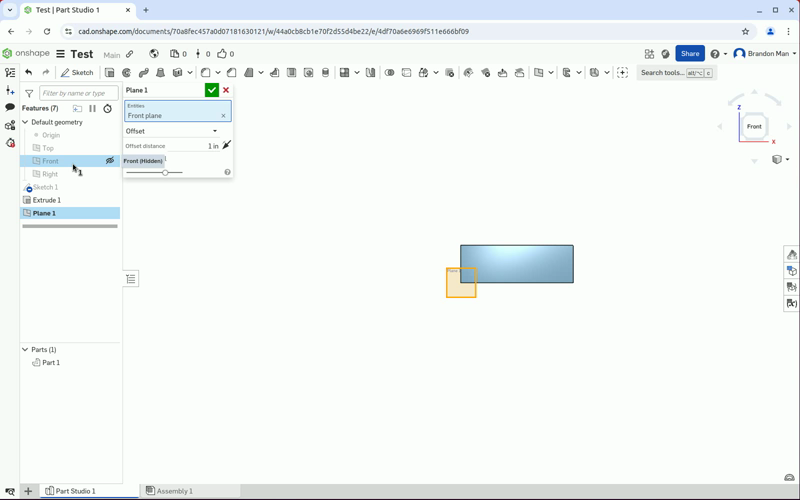
key(tab, 2)
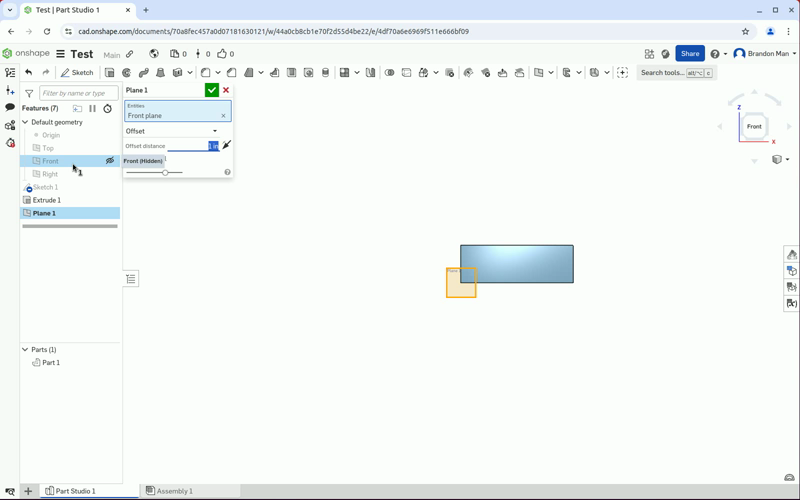
text(2.896)
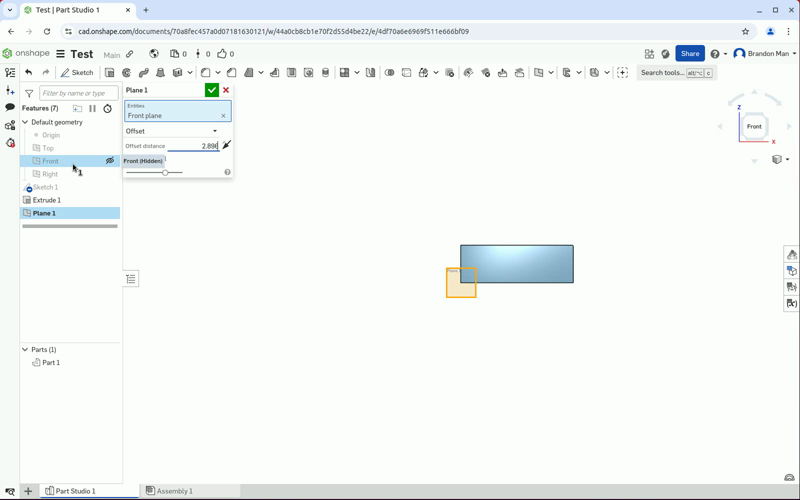
key(enter, 2)
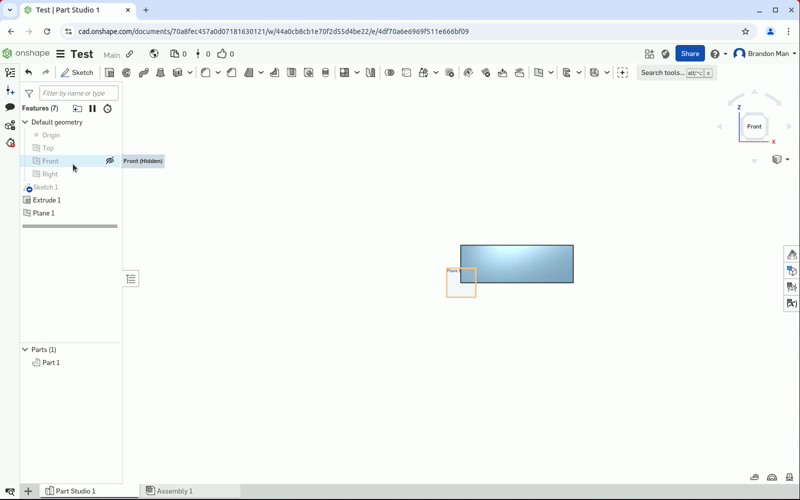
key(shift+s)
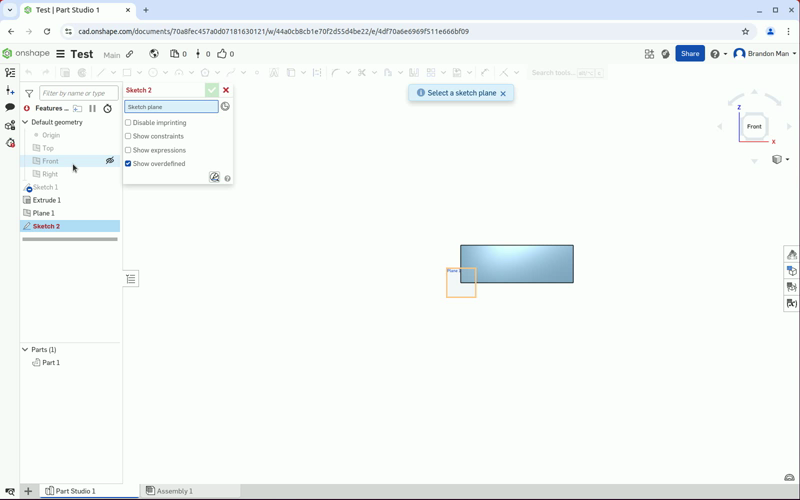
mouse_move(73, 215)
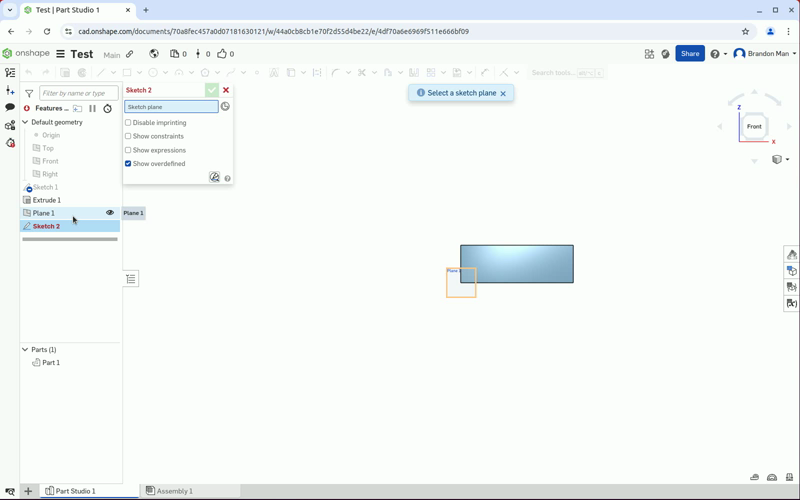
click(73, 215)
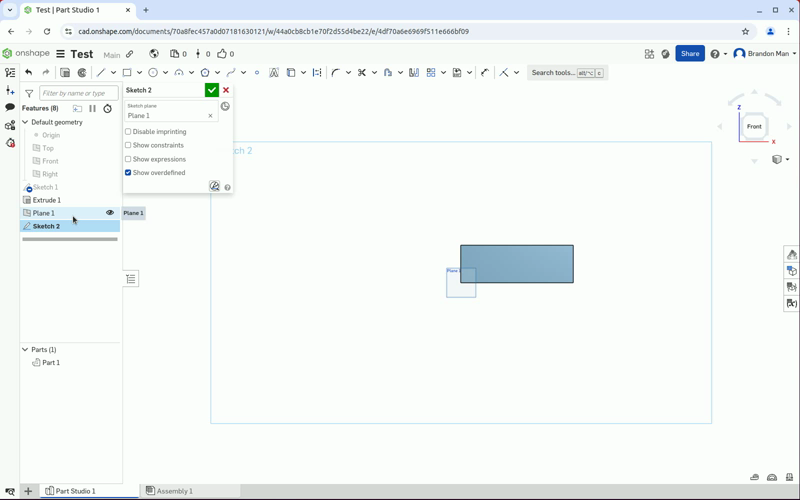
mouse_move(73, 352)
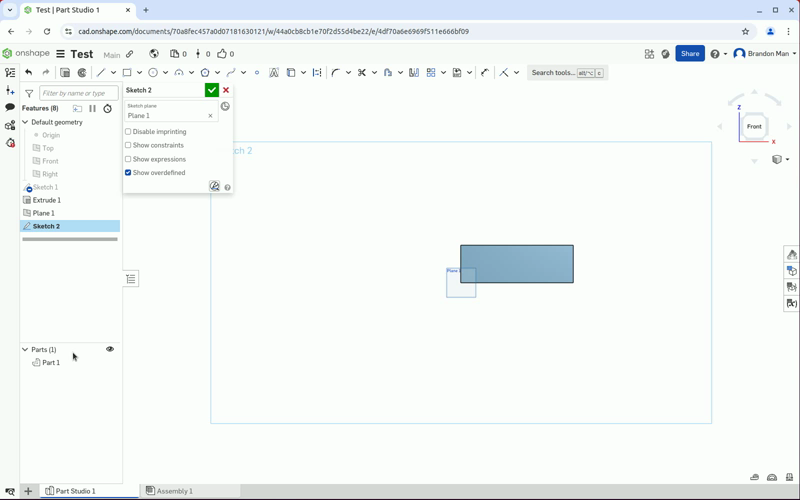
key(y)
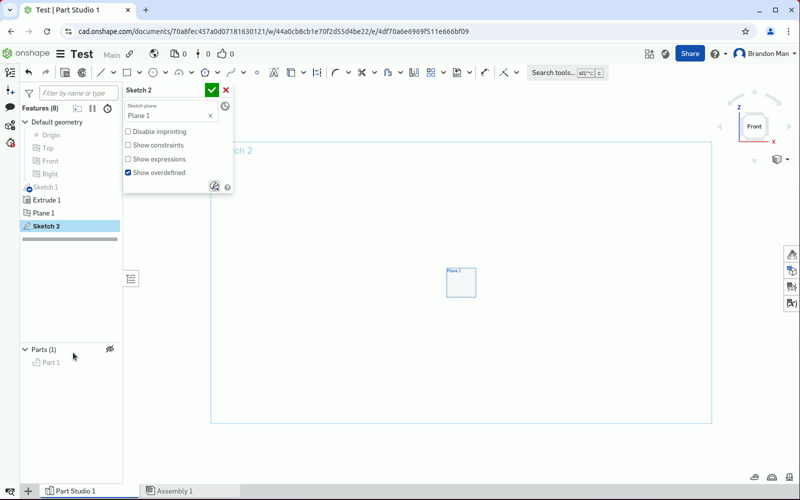
key(c)
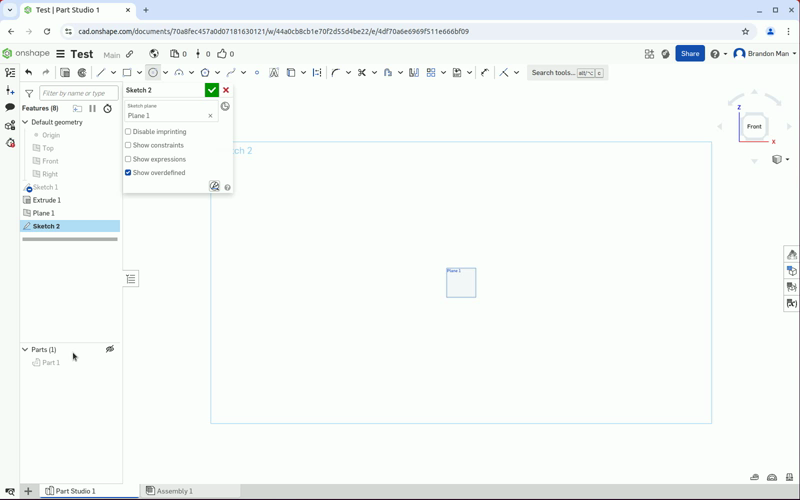
key_down(shift)
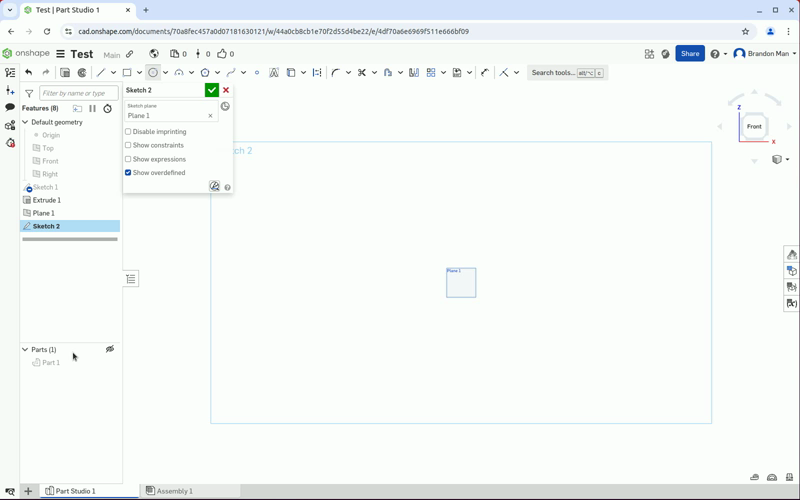
mouse_move(480, 264)
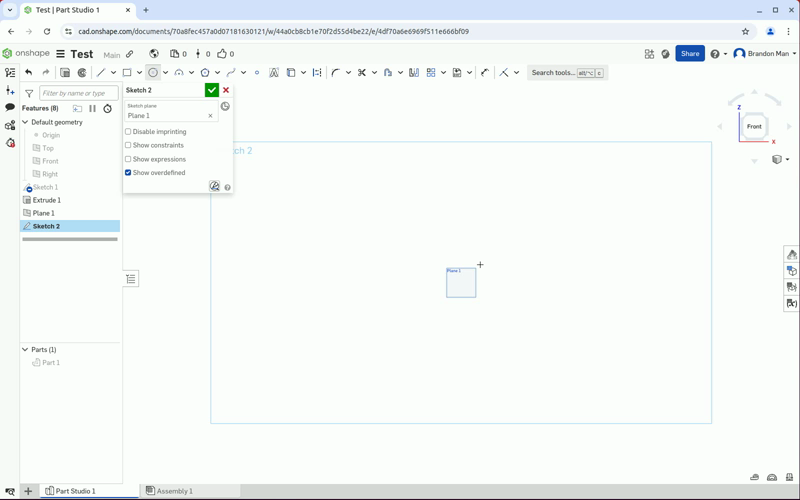
click(480, 264)
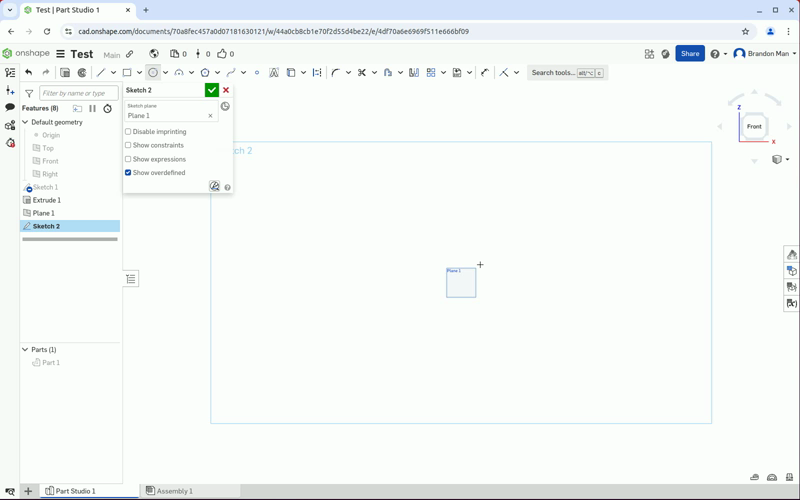
key_up(shift)
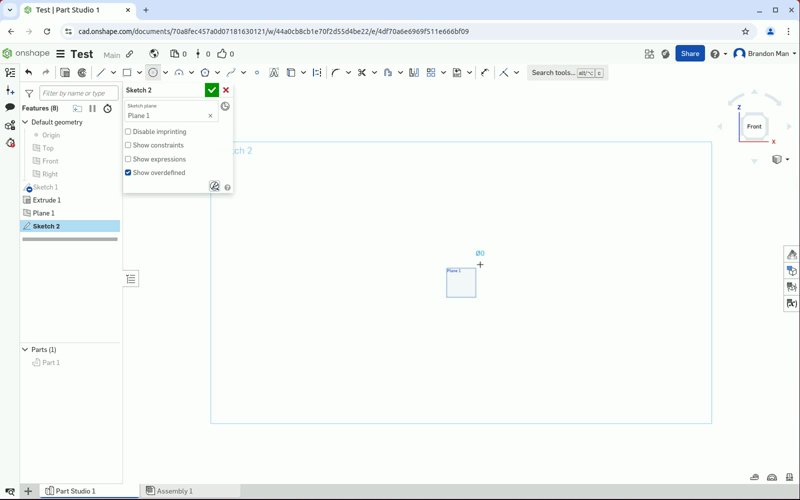
mouse_move(485, 264)
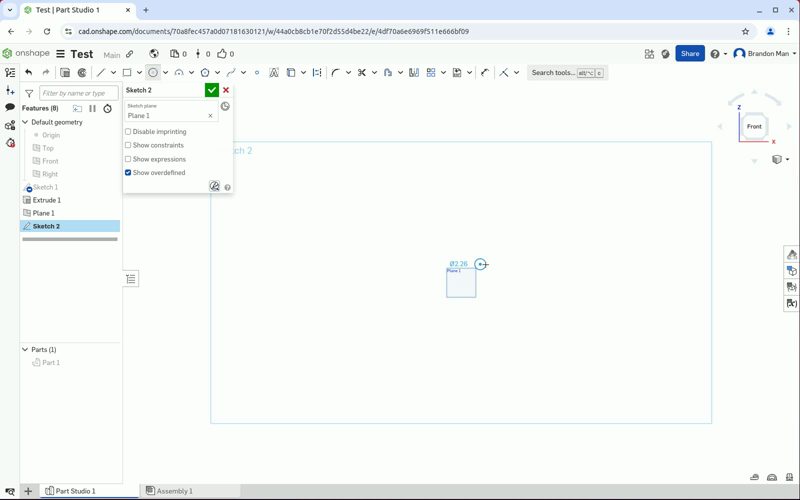
click(485, 264)
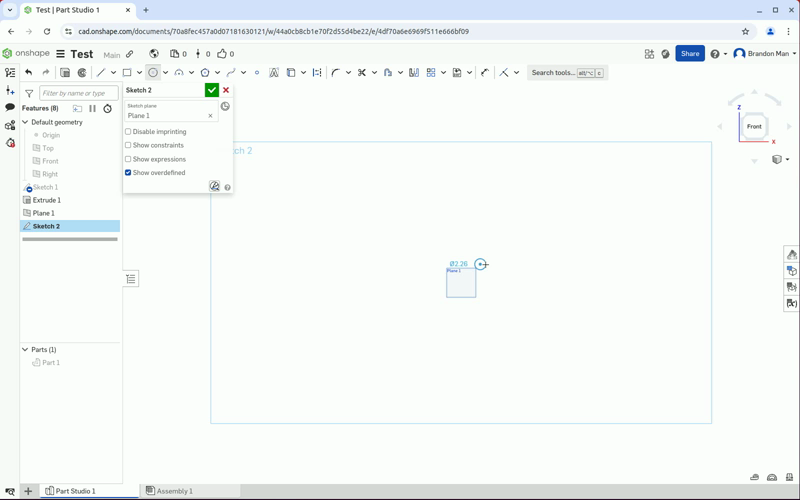
key(esc)
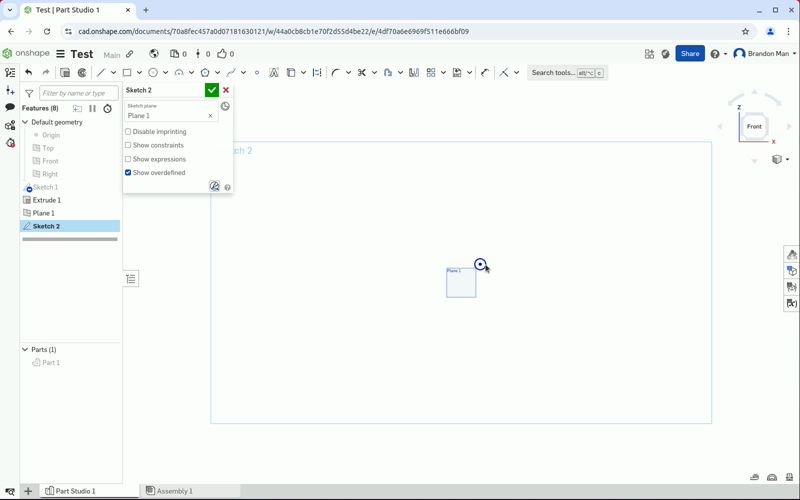
mouse_move(477, 262)
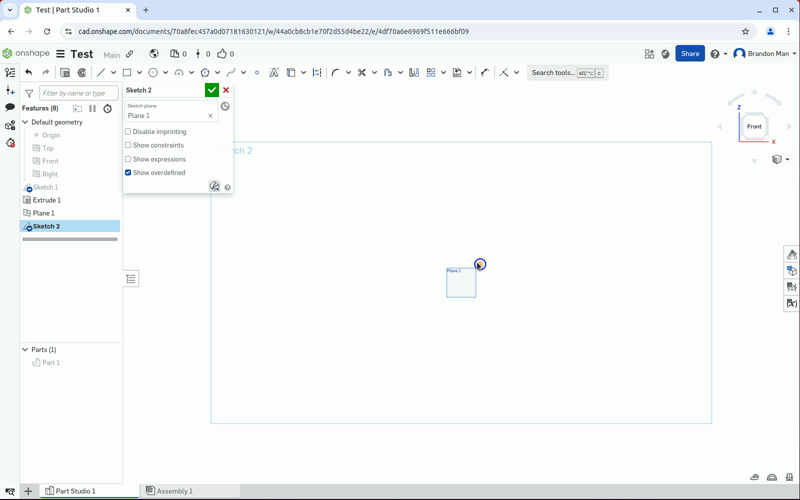
scroll(6)
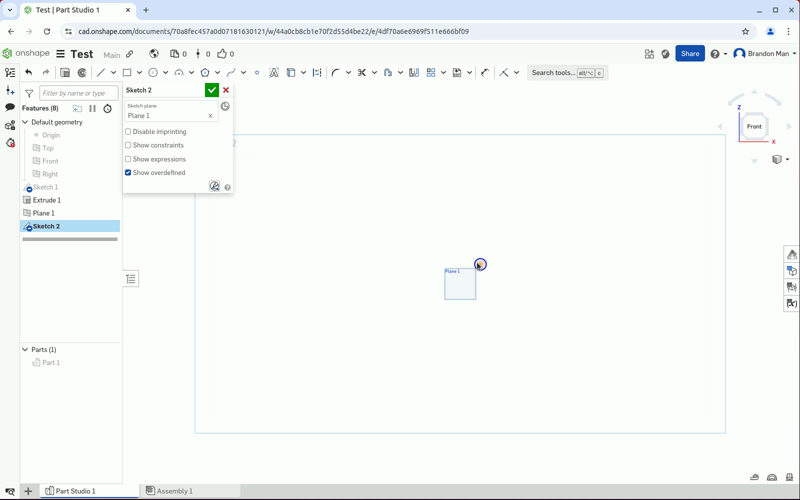
scroll(6)
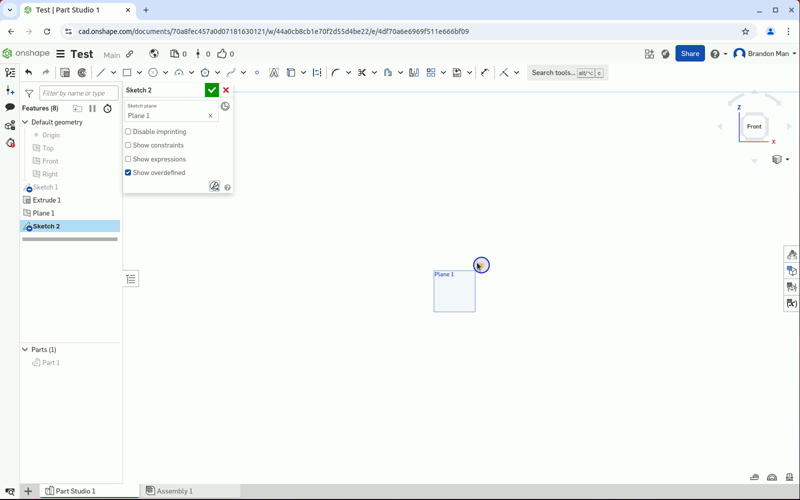
scroll(6)
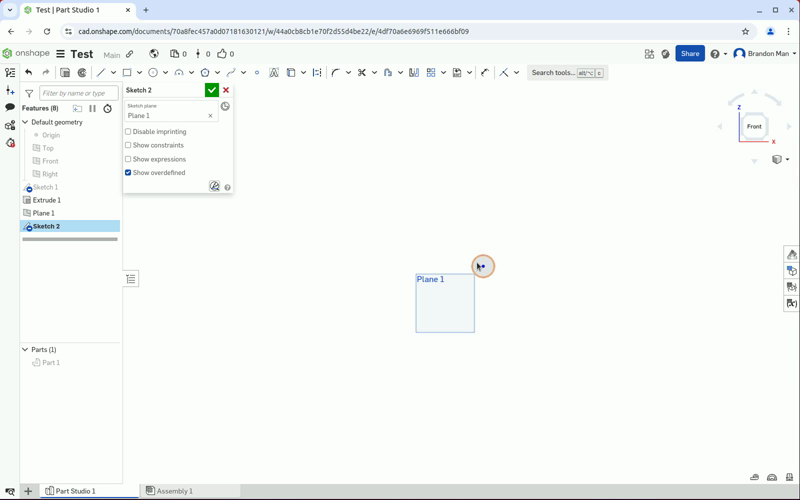
scroll(6)
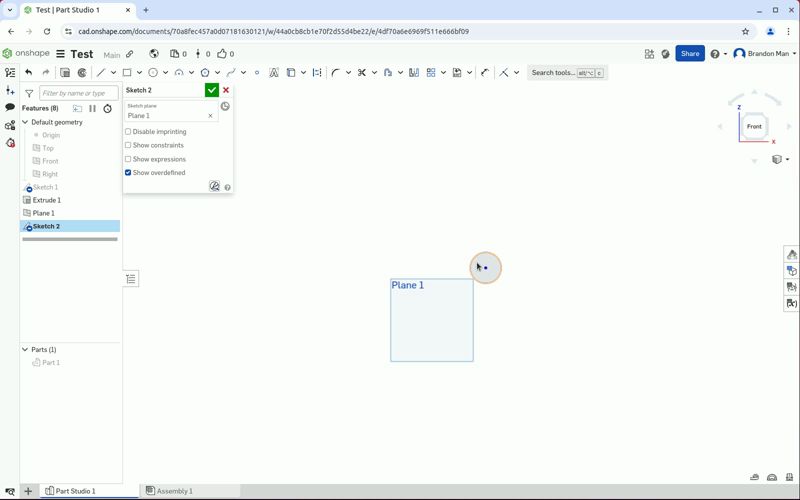
scroll(6)
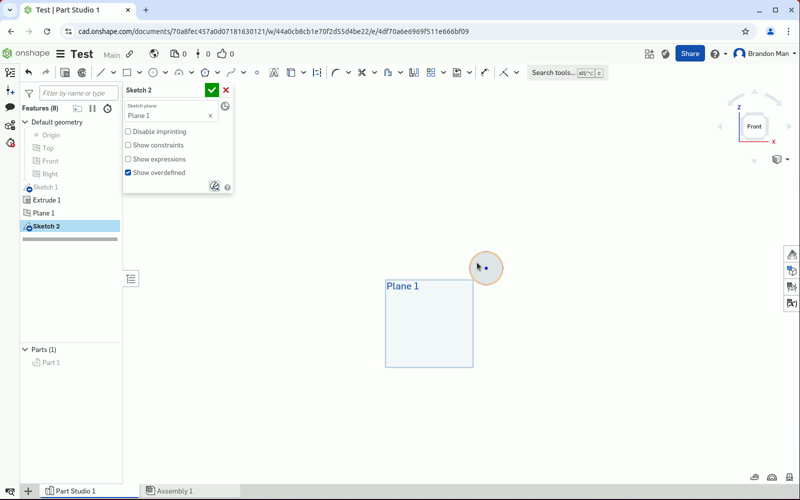
scroll(6)
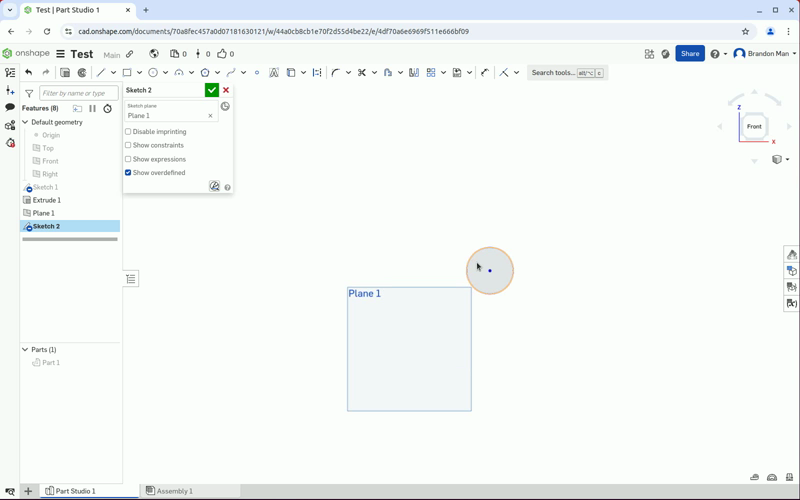
scroll(6)
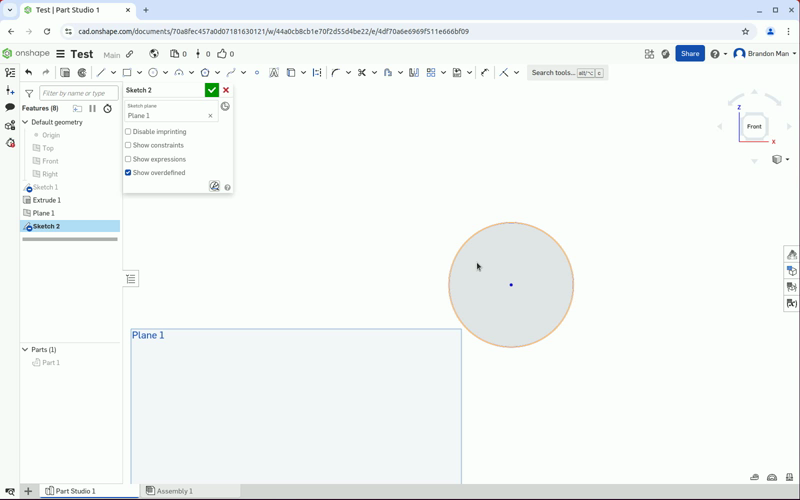
click(477, 262)
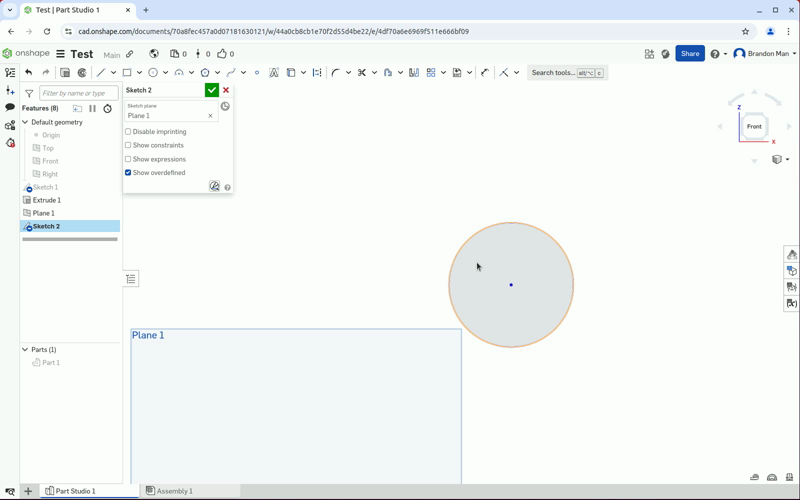
scroll(-6)
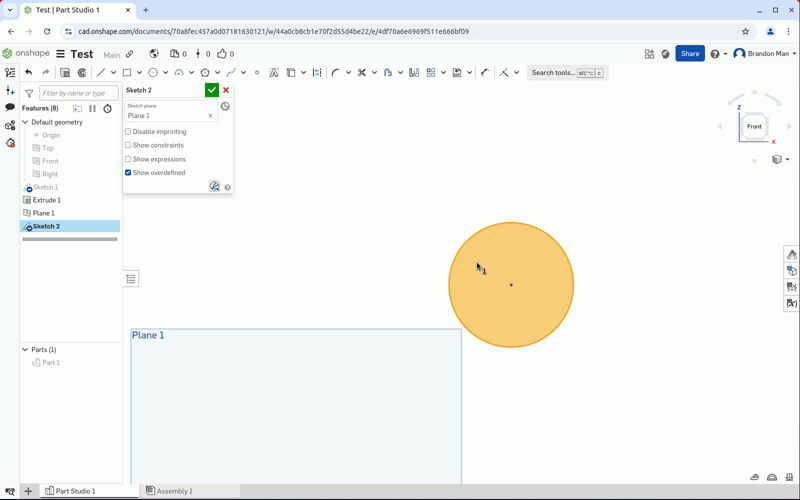
scroll(-6)
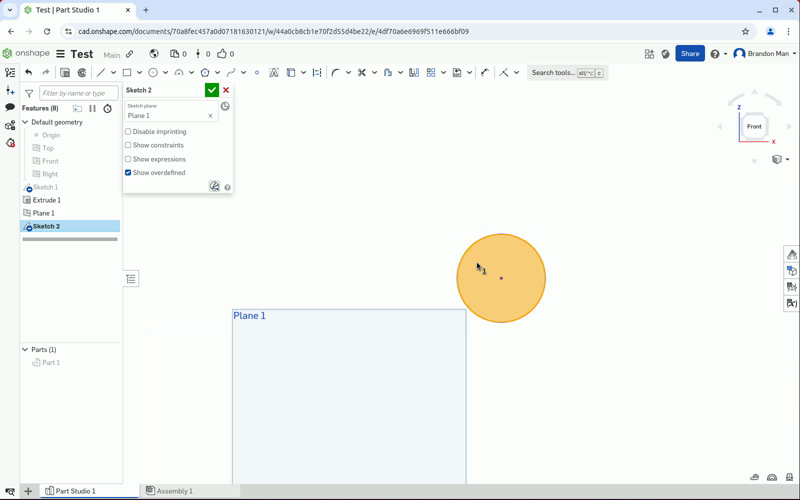
scroll(-6)
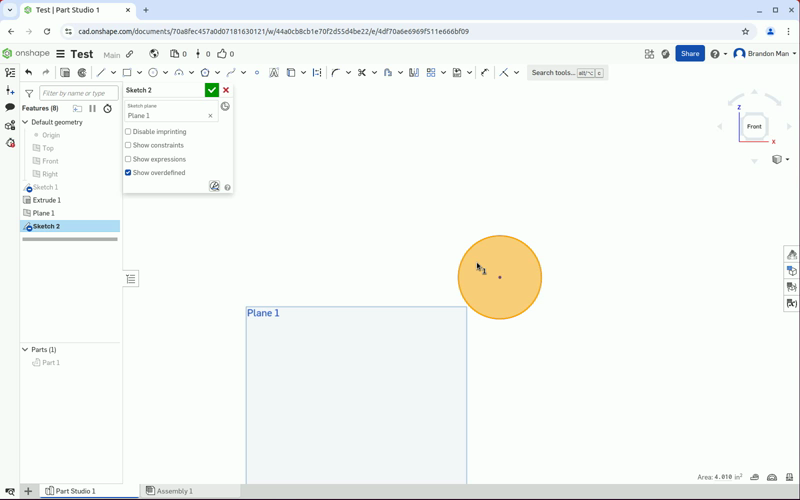
scroll(-6)
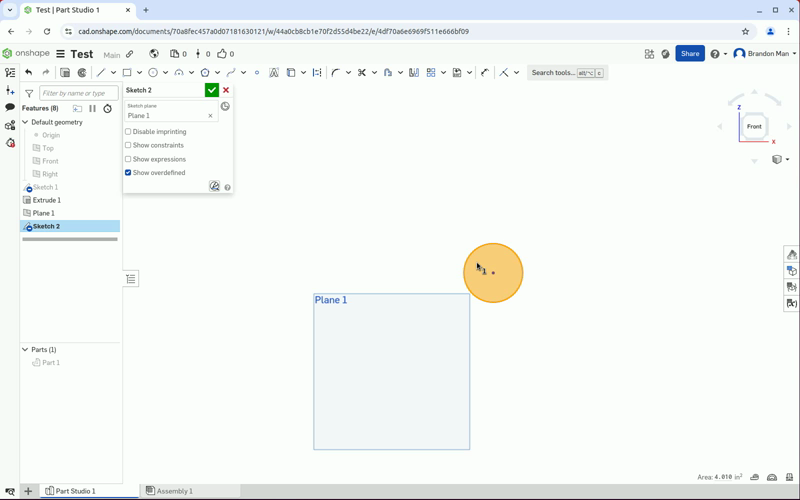
scroll(-6)
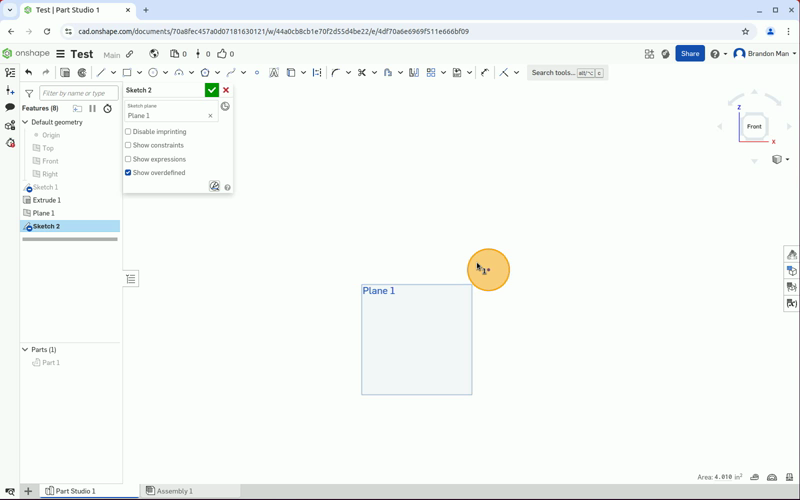
scroll(-6)
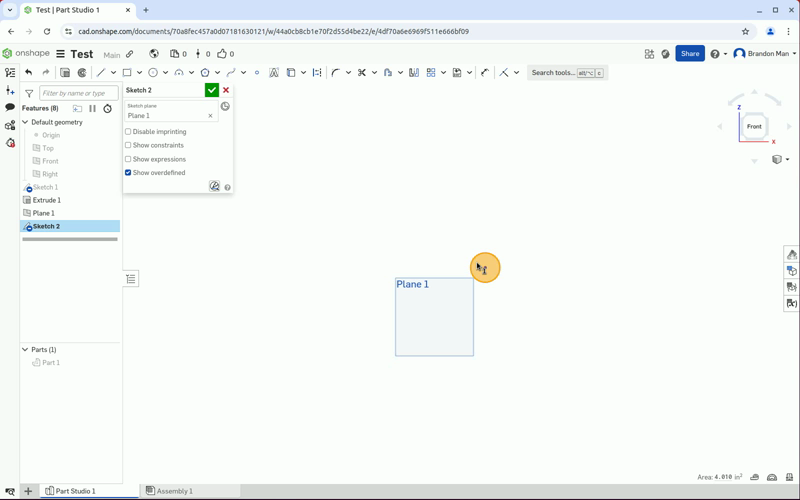
scroll(-6)
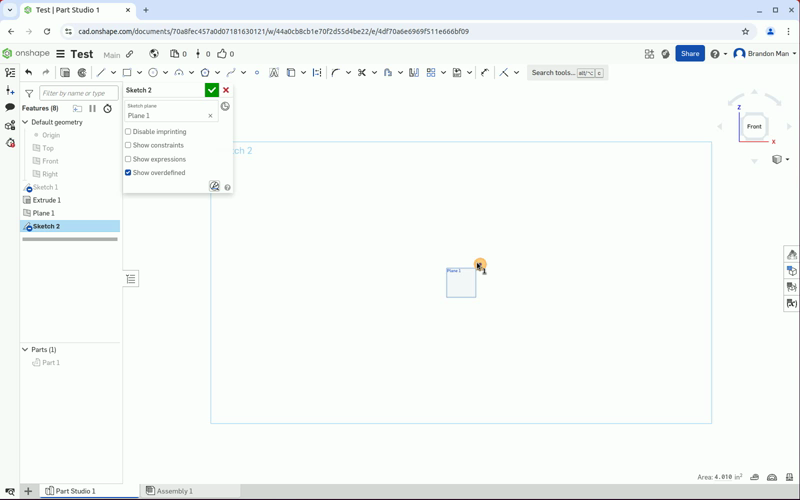
mouse_move(73, 352)
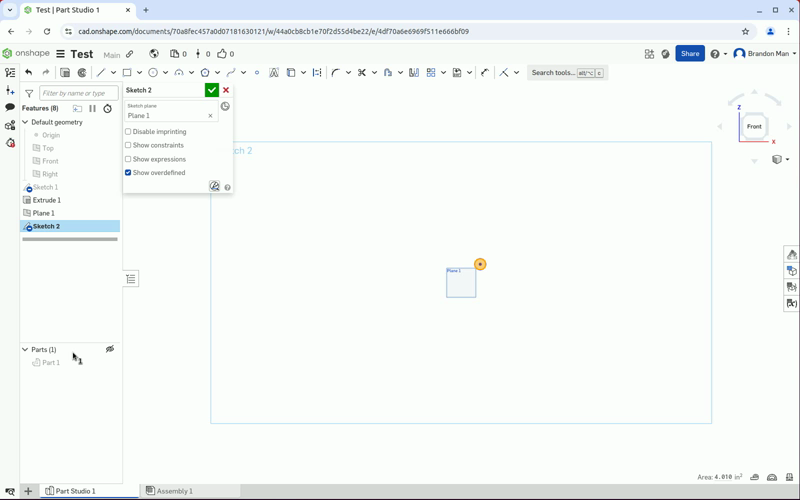
key(shift+y)
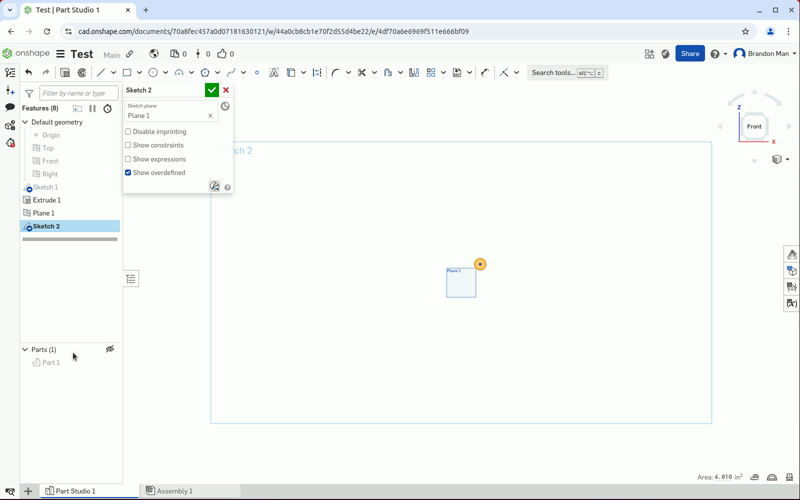
key(shift+e)
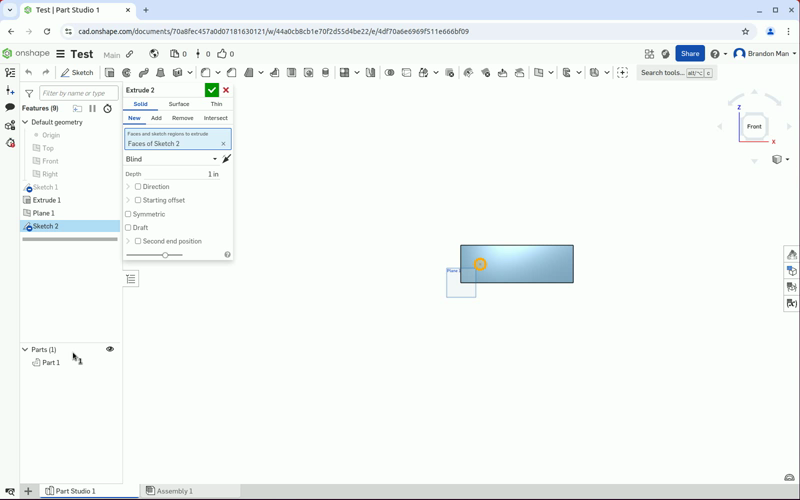
mouse_move(143, 106)
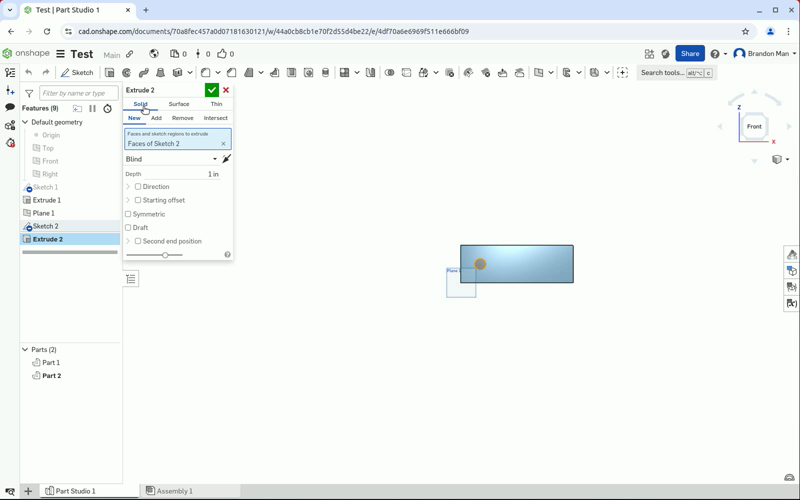
click(143, 106)
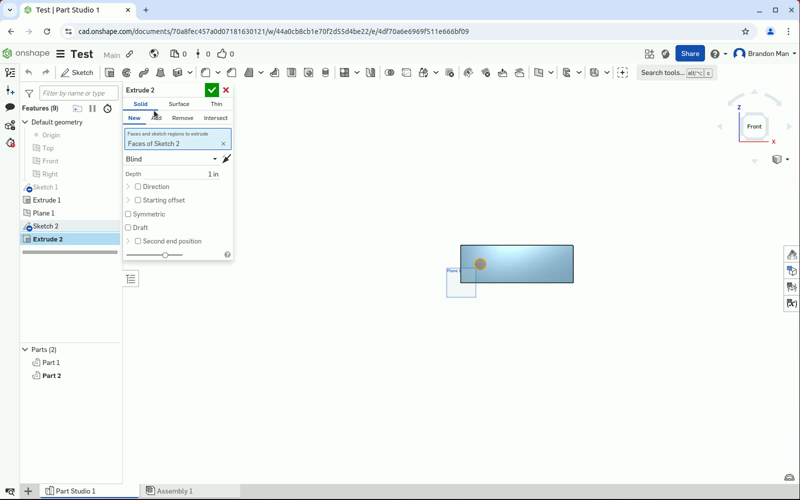
mouse_move(186, 120)
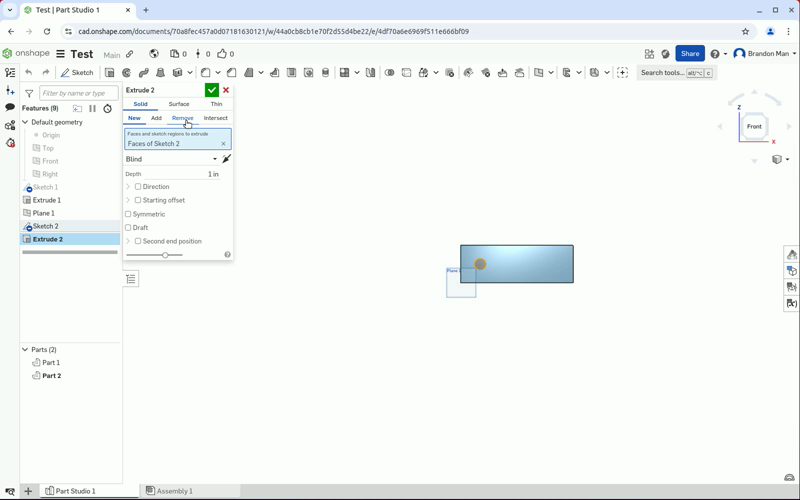
click(186, 120)
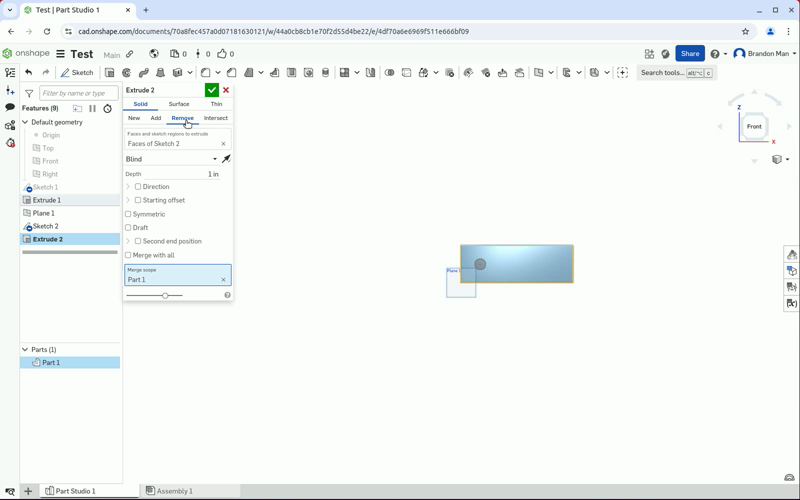
key(tab, 4)
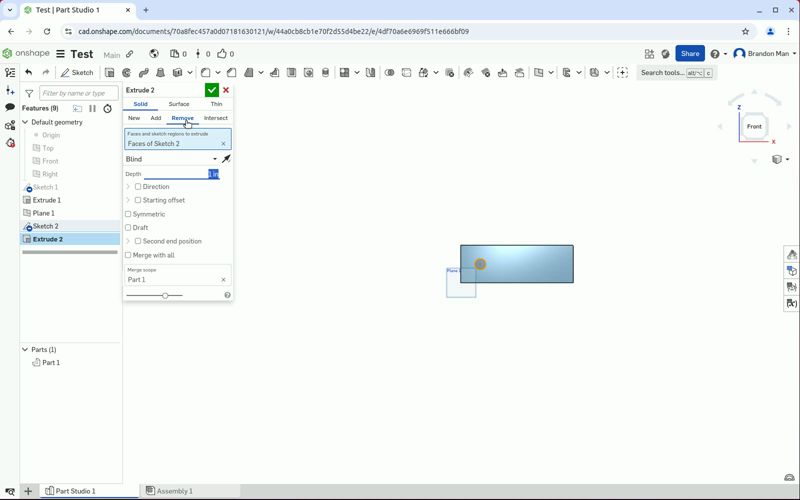
text(2.889)
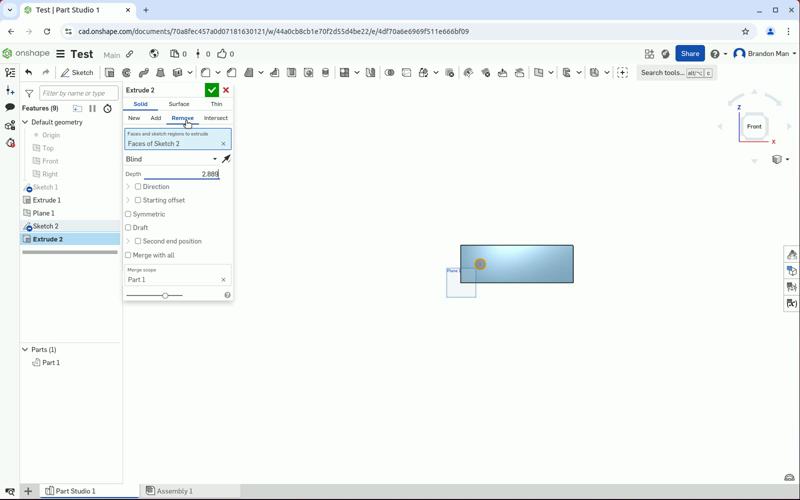
key(tab, 6)
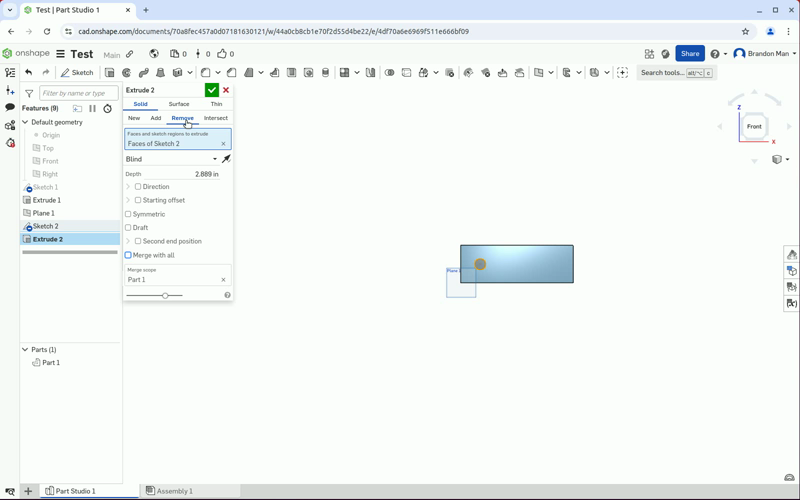
key(space)
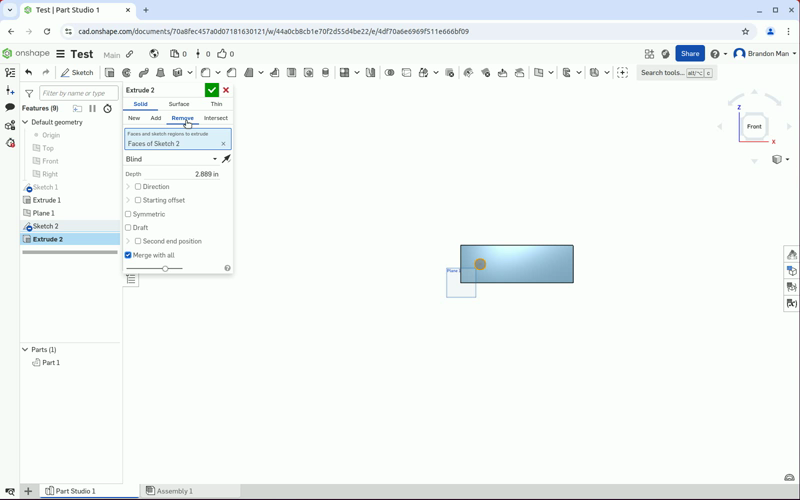
key(enter)
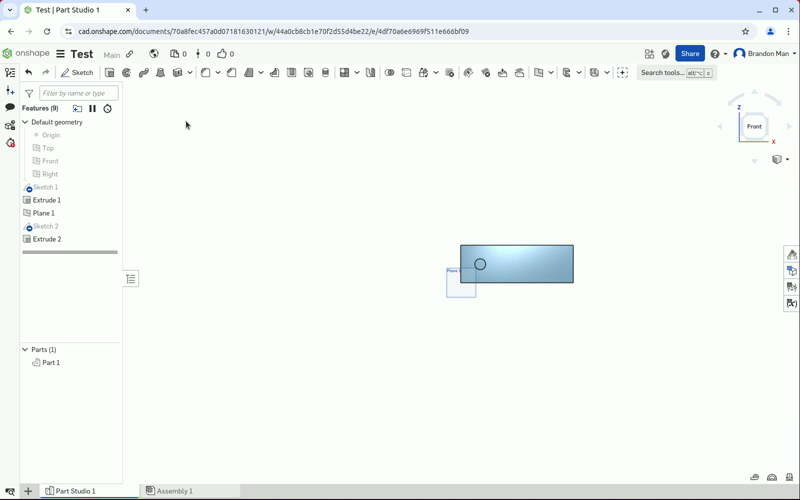
key(shift+h)
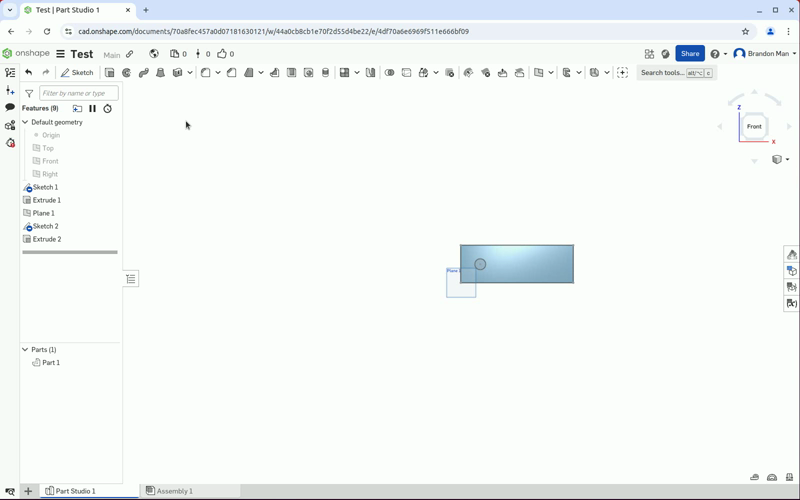
key(shift+h)
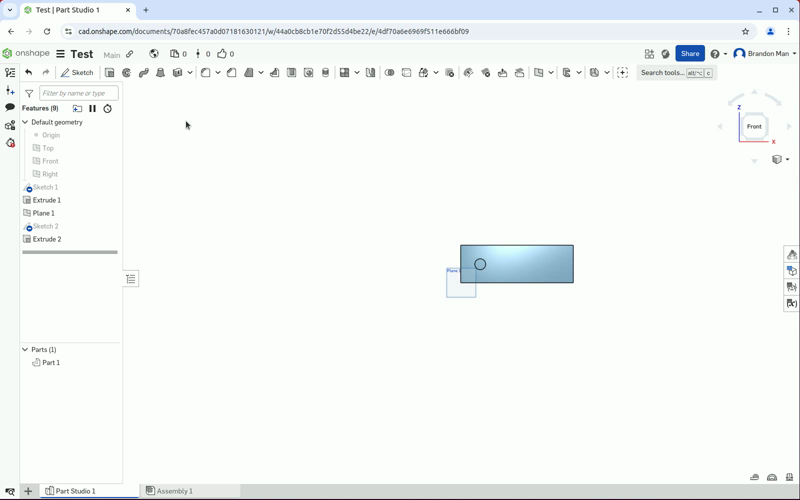
mouse_move(73, 189)
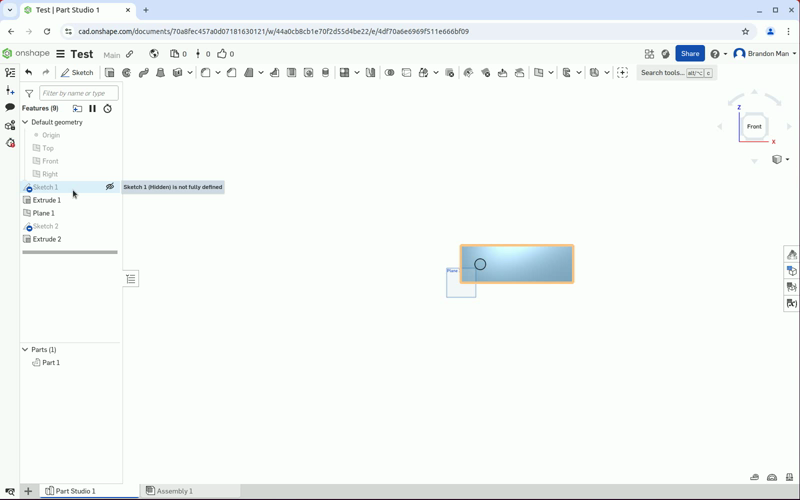
click(73, 189)
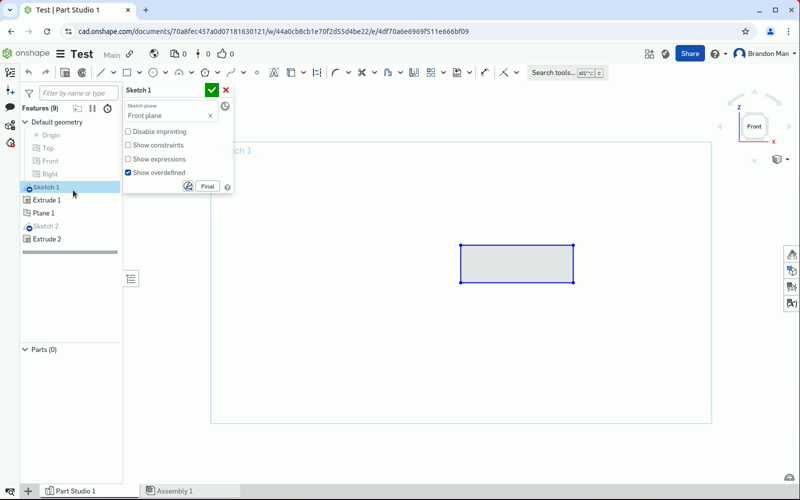
mouse_move(229, 92)
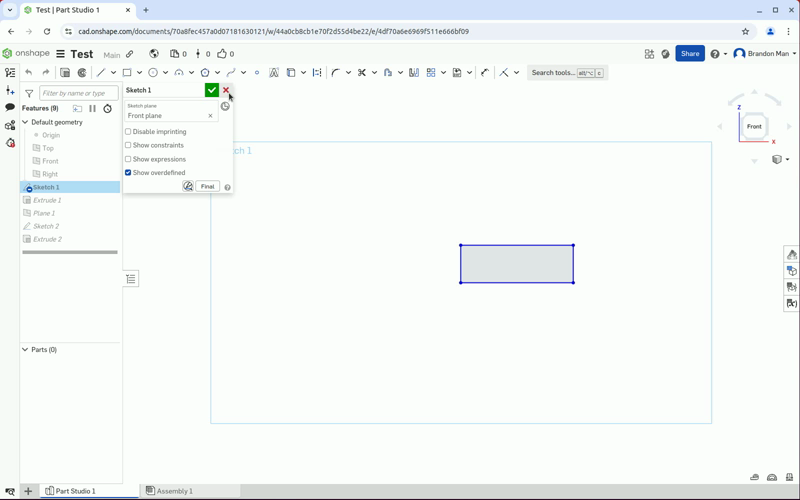
click(229, 92)
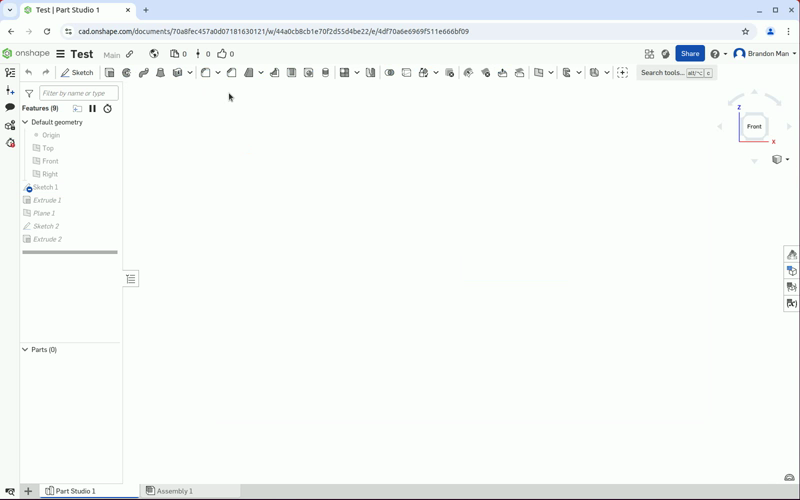
key(shift+s)
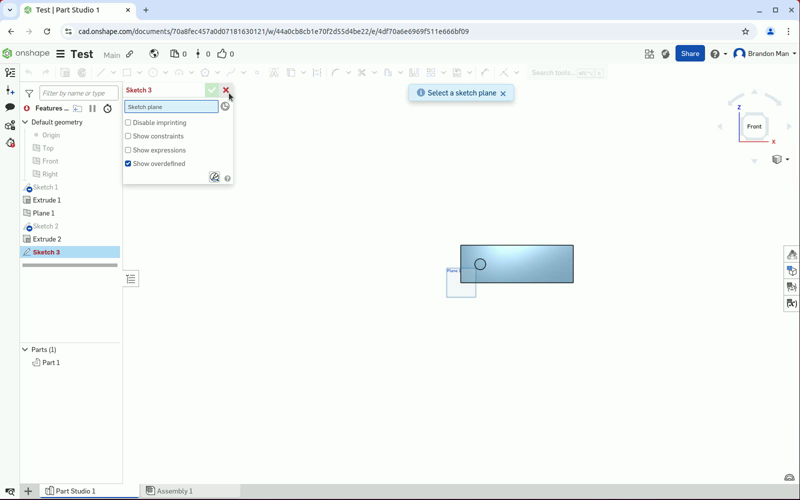
mouse_move(73, 215)
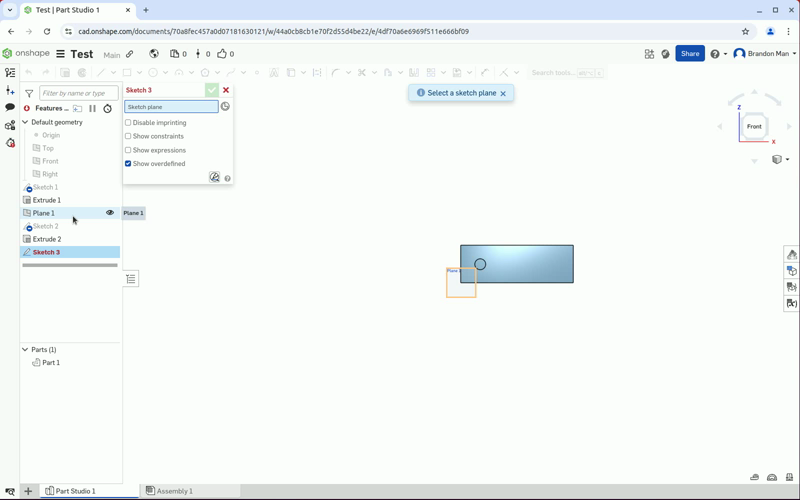
click(73, 215)
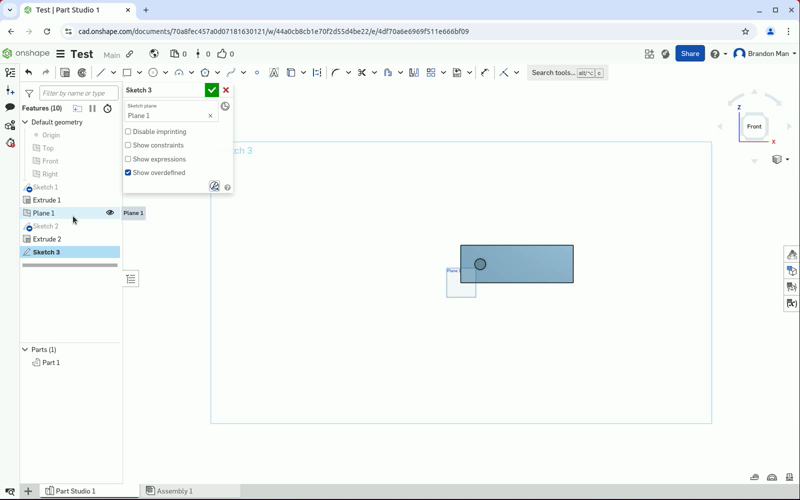
mouse_move(73, 352)
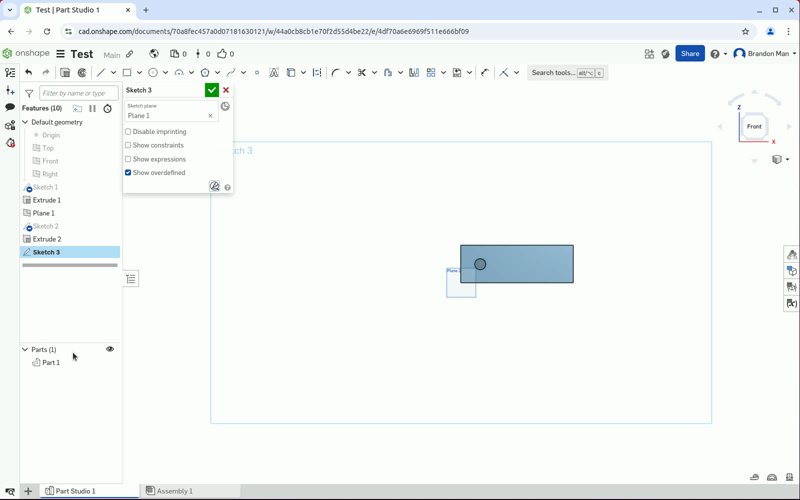
key(y)
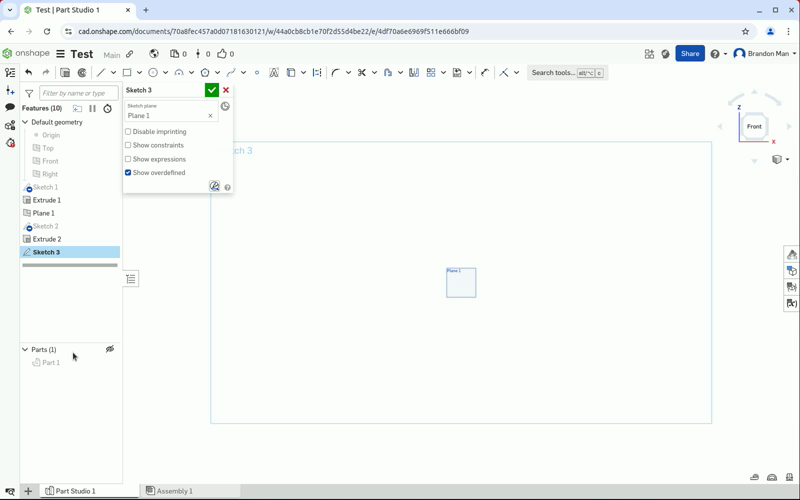
key(c)
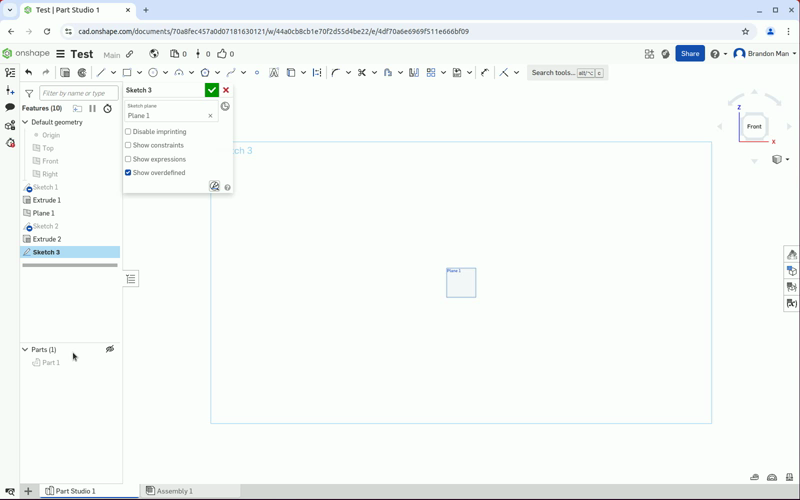
key_down(shift)
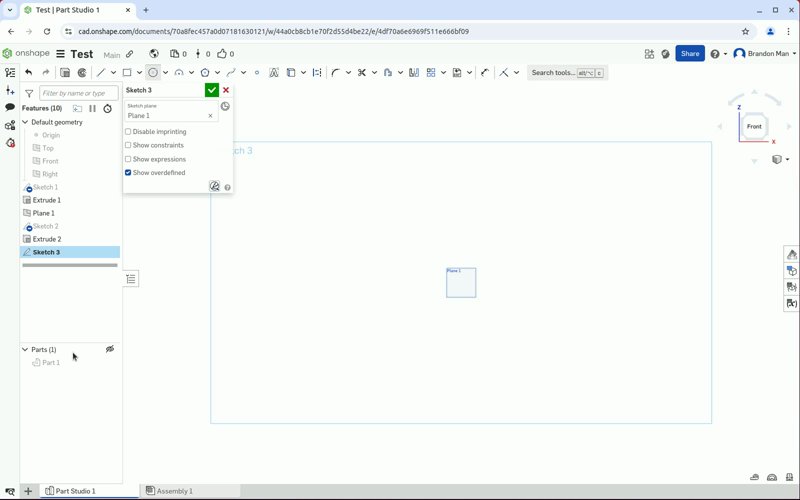
mouse_move(555, 264)
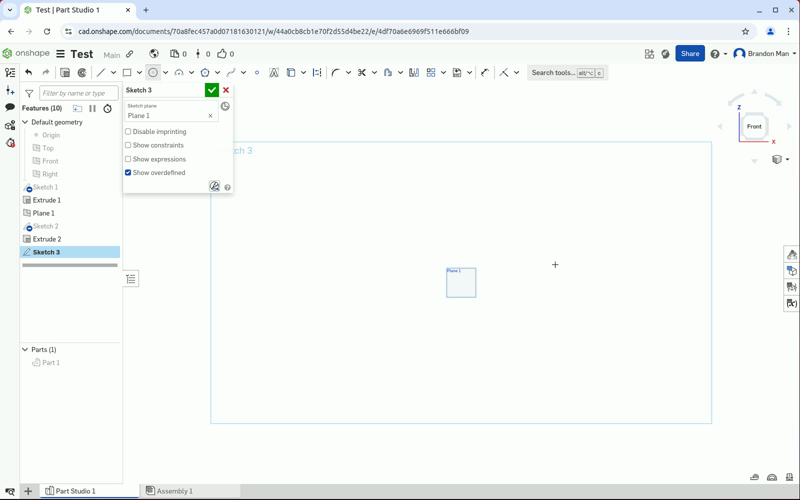
click(555, 264)
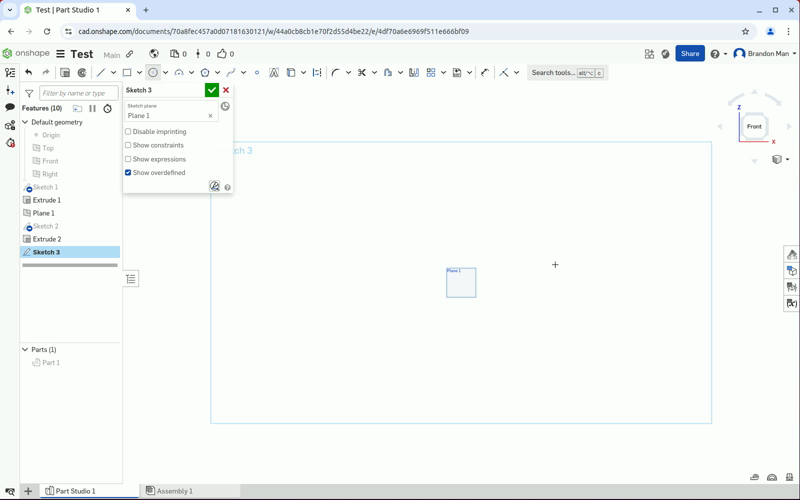
key_up(shift)
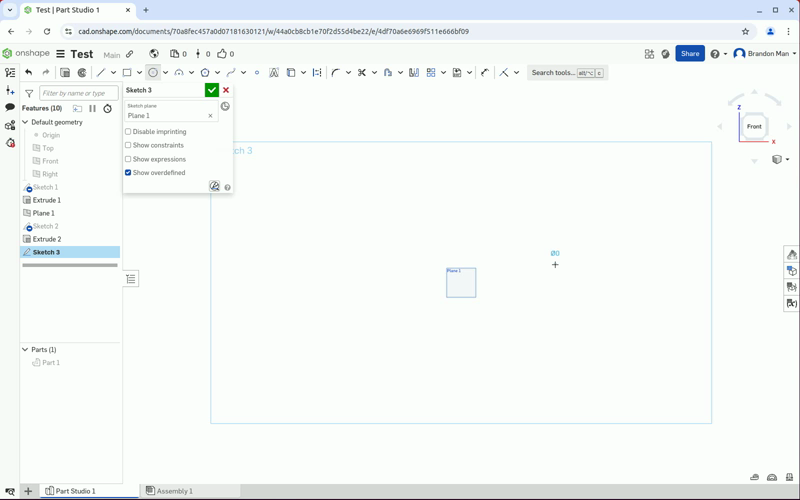
mouse_move(560, 264)
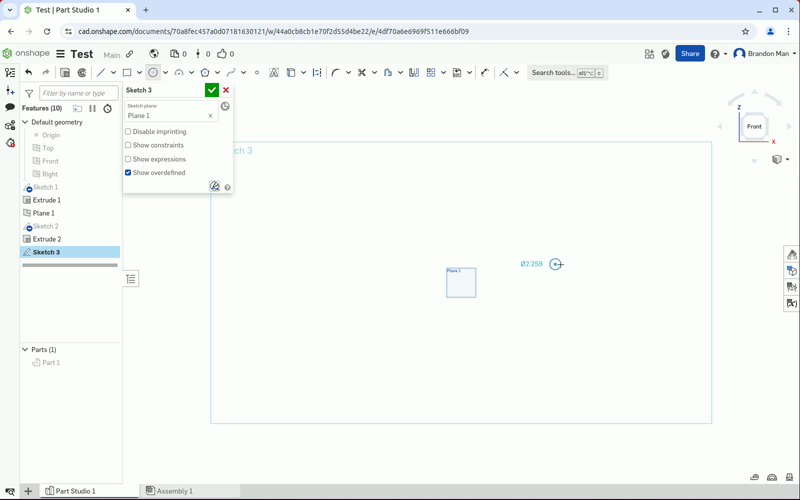
click(560, 264)
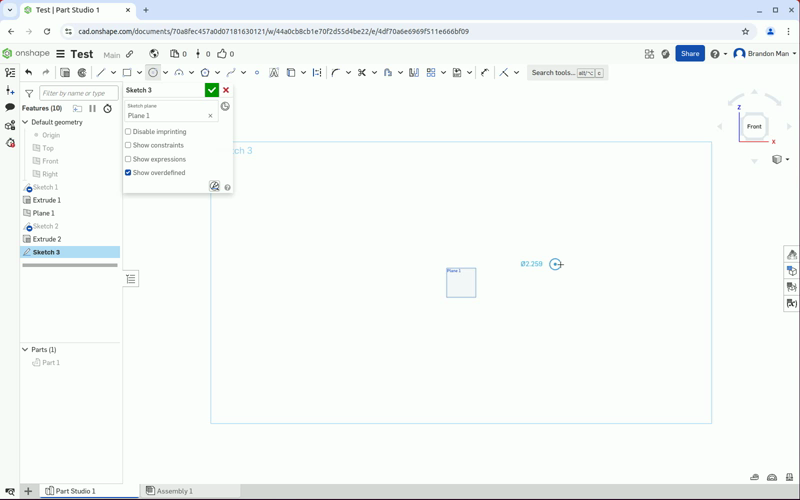
key(esc)
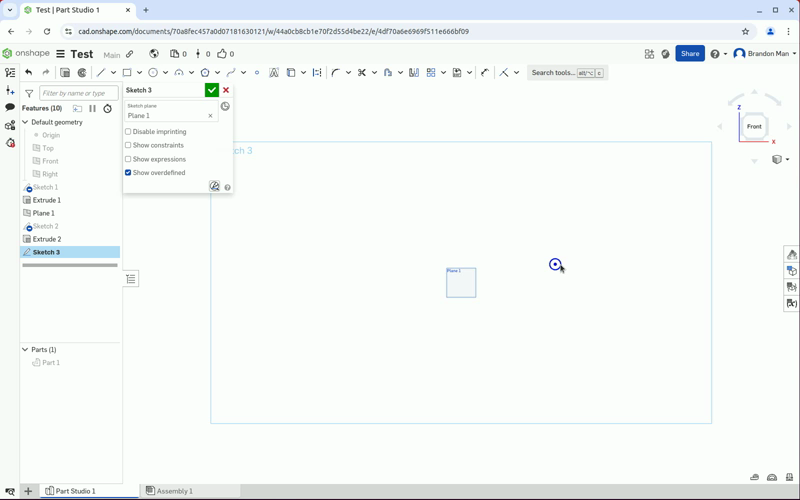
mouse_move(557, 265)
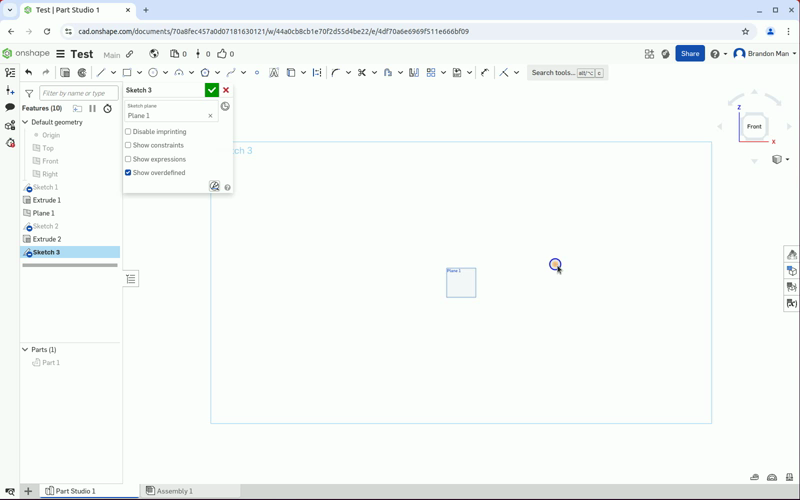
scroll(6)
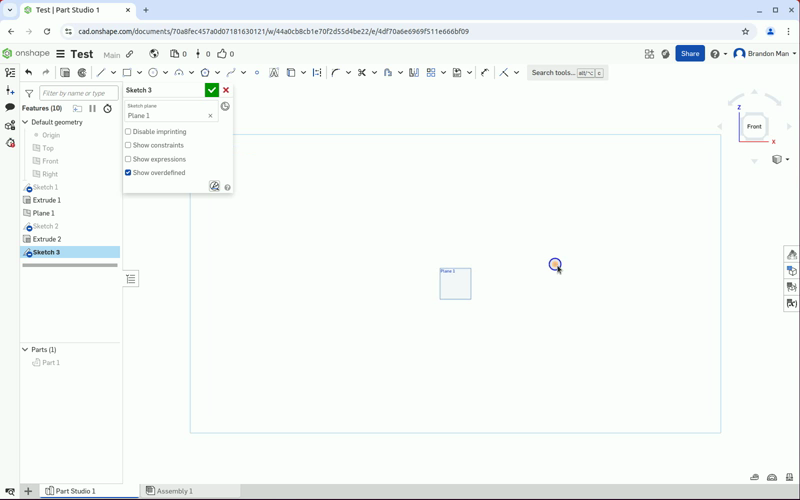
scroll(6)
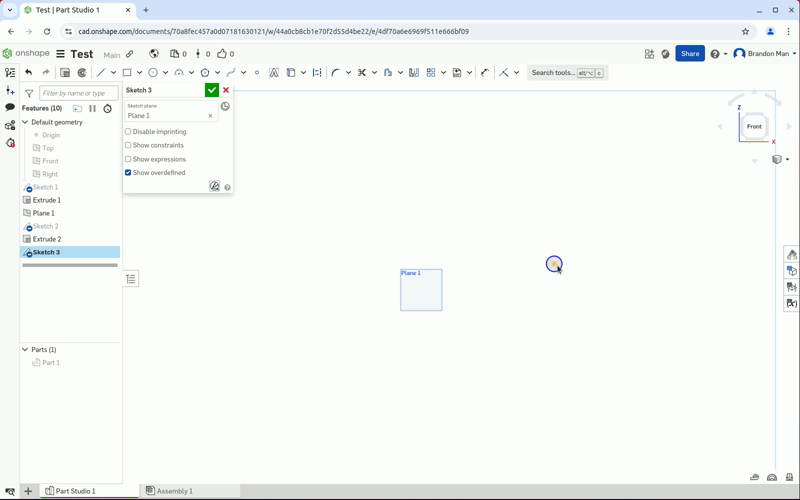
scroll(6)
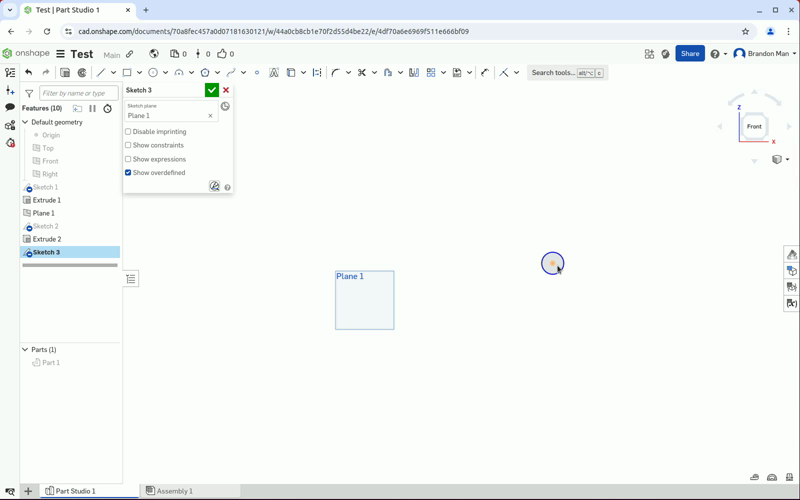
scroll(6)
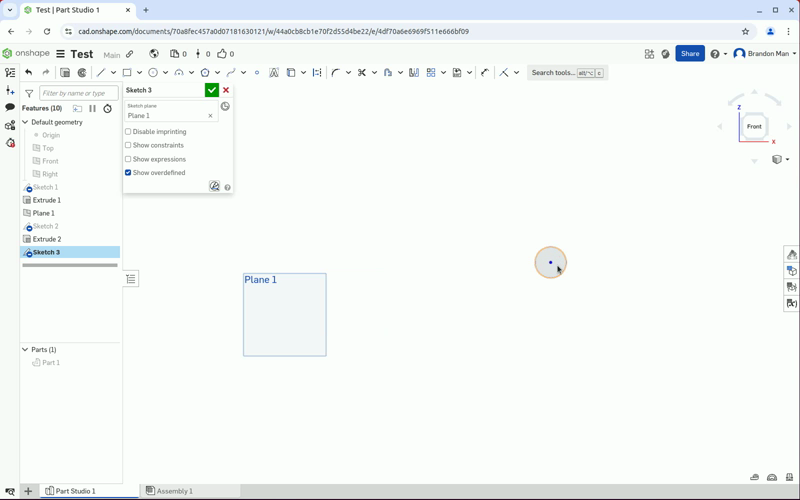
scroll(6)
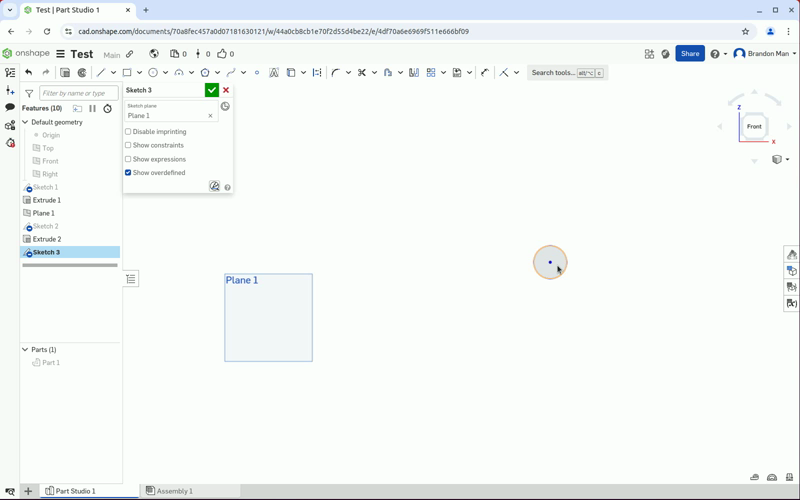
scroll(6)
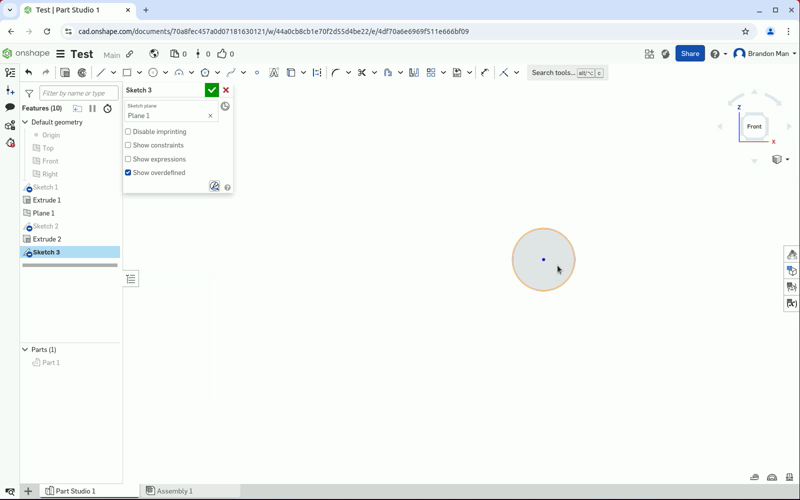
scroll(6)
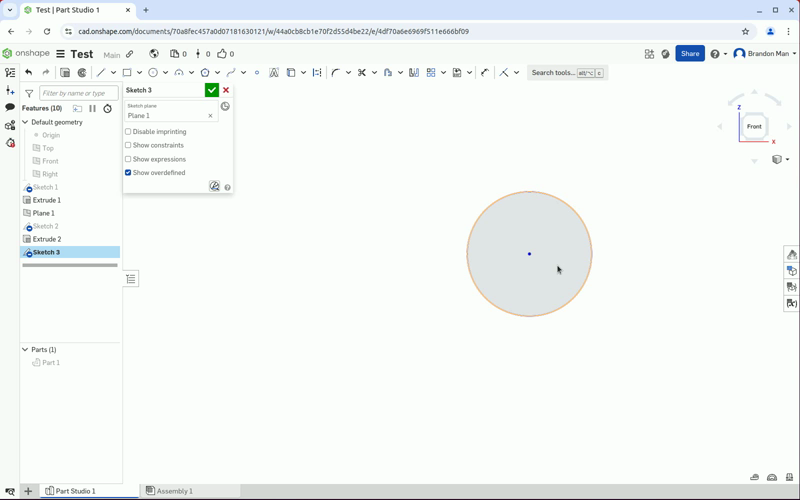
click(557, 265)
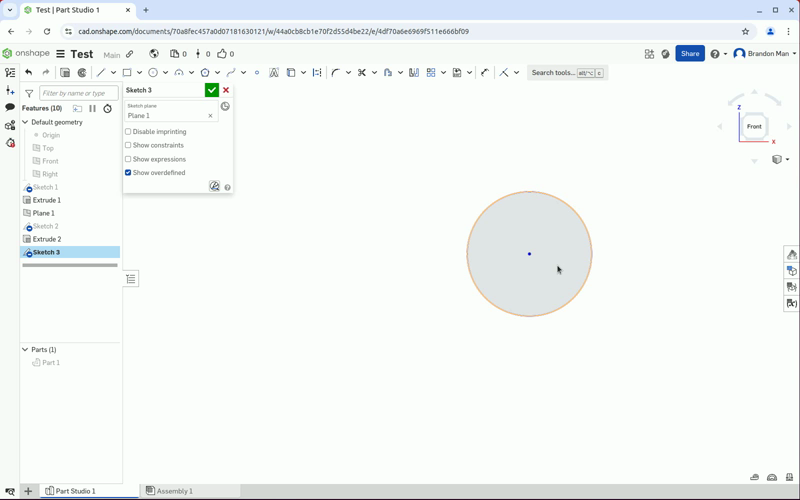
scroll(-6)
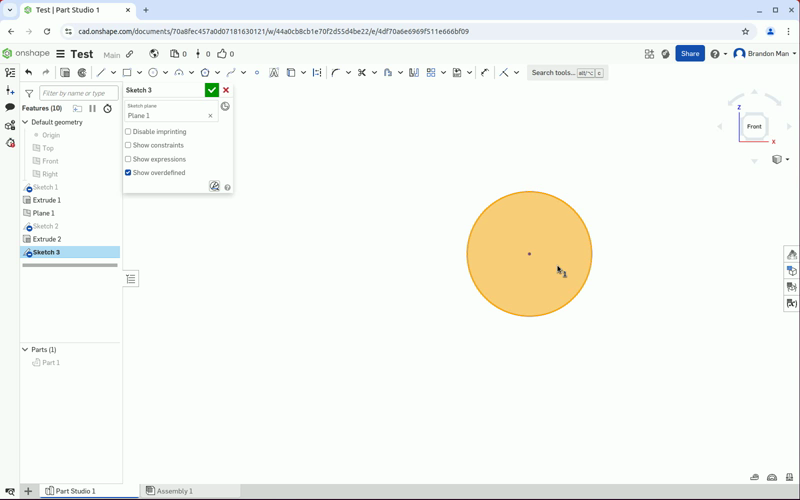
scroll(-6)
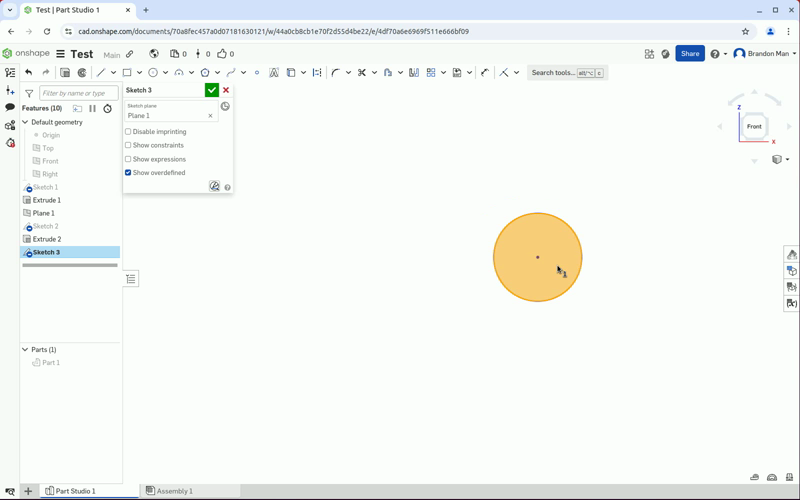
scroll(-6)
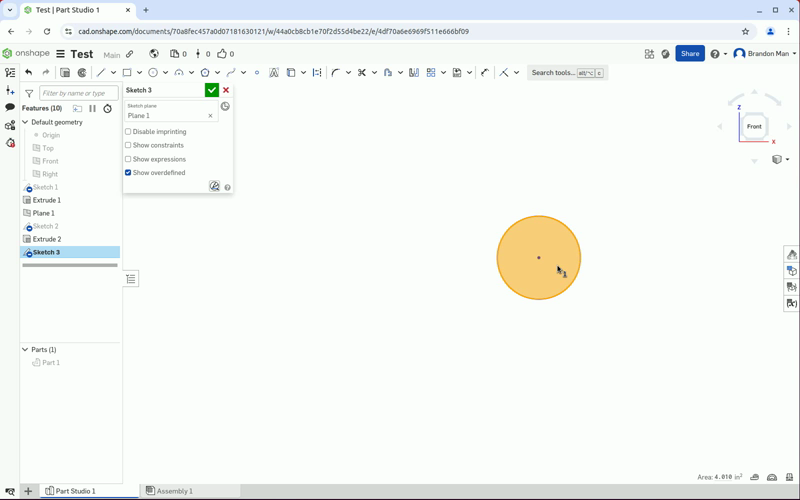
scroll(-6)
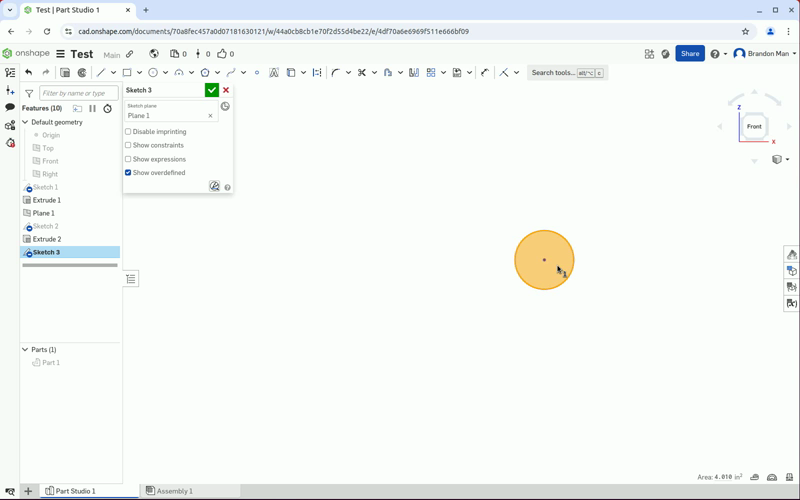
scroll(-6)
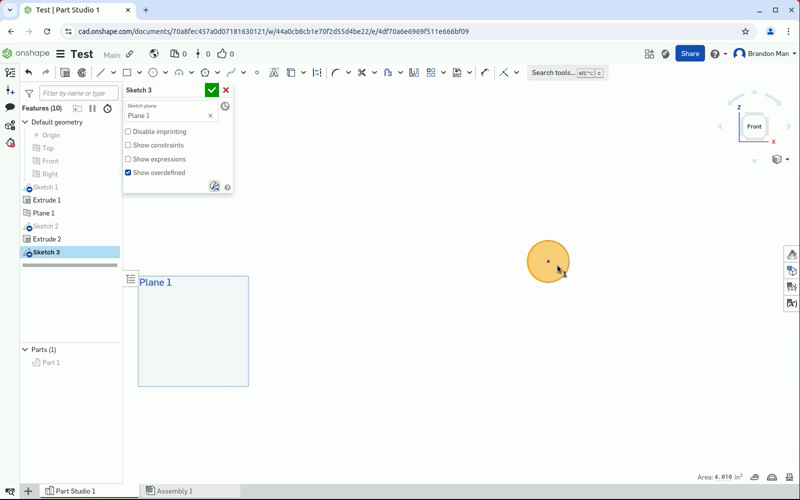
scroll(-6)
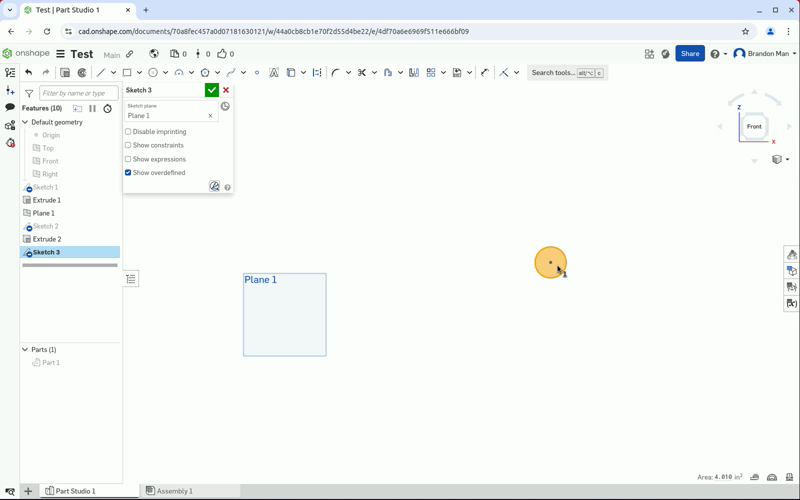
scroll(-6)
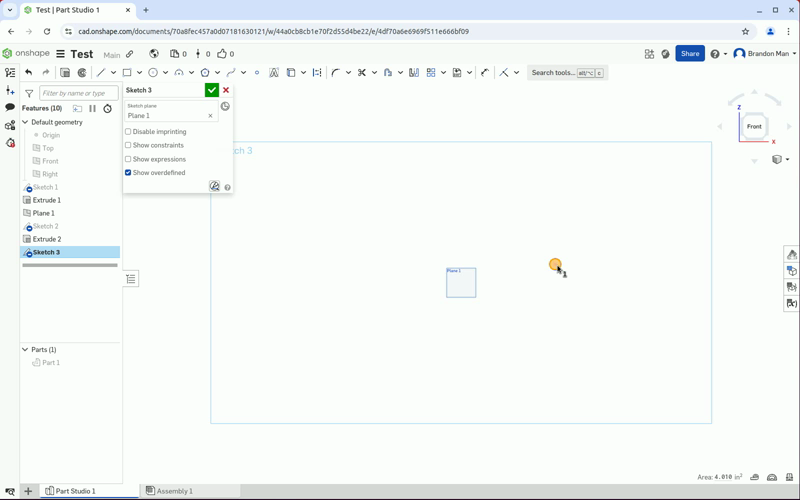
mouse_move(73, 352)
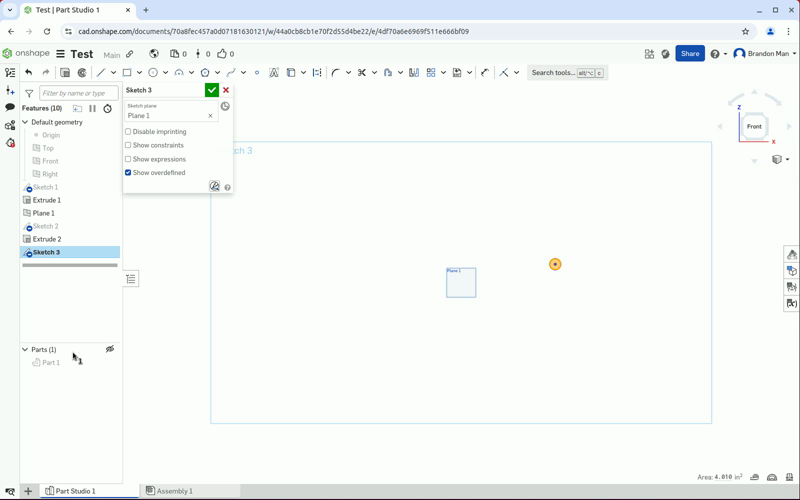
key(shift+y)
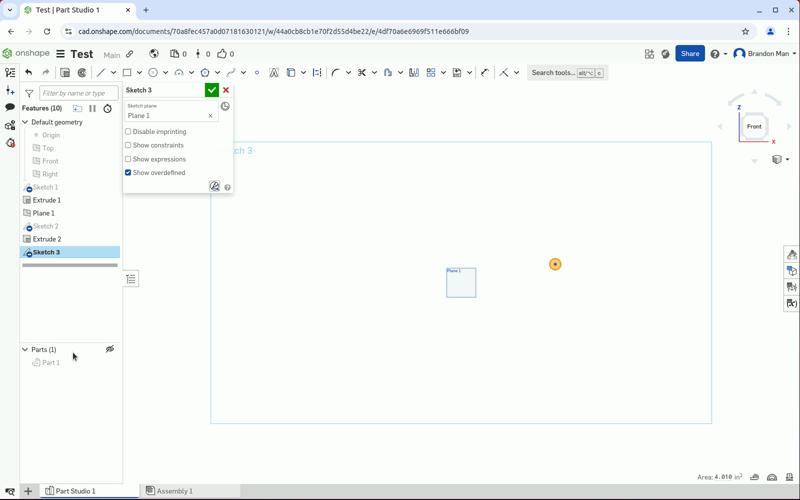
key(shift+e)
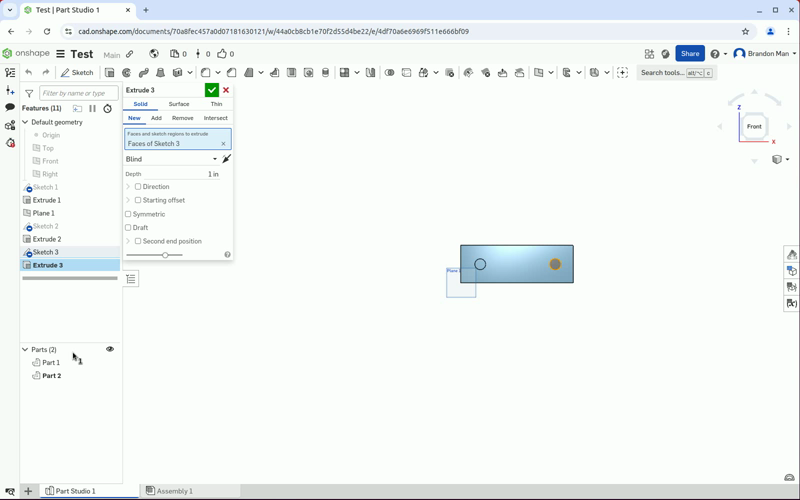
mouse_move(143, 106)
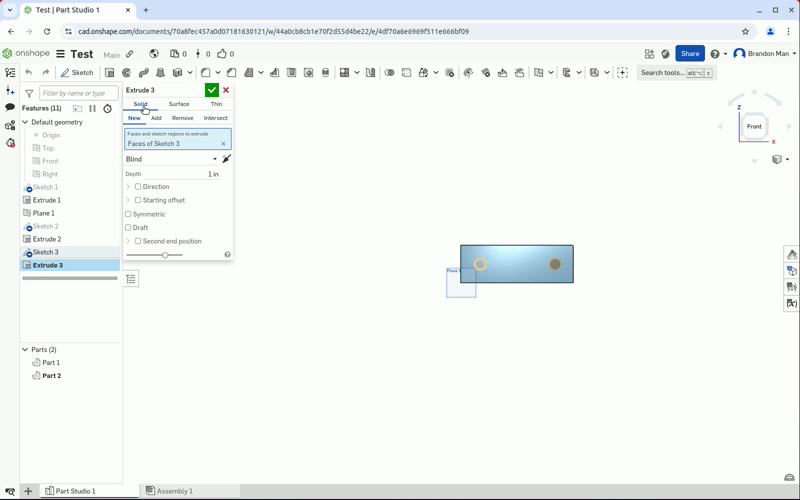
click(143, 106)
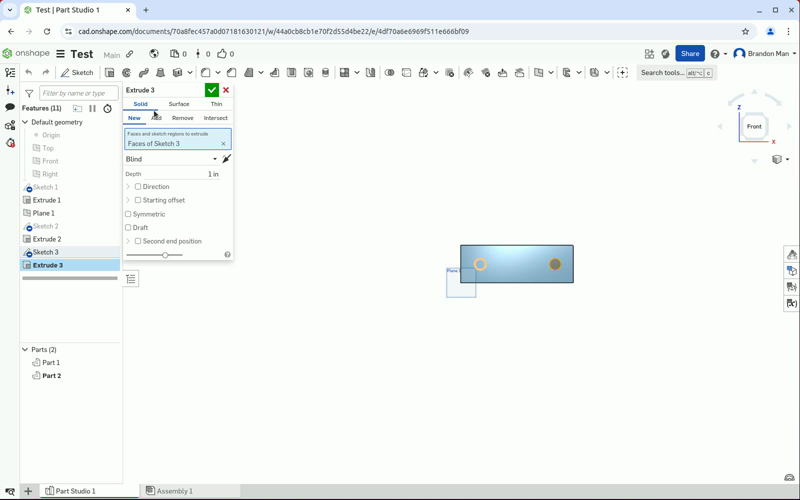
mouse_move(186, 120)
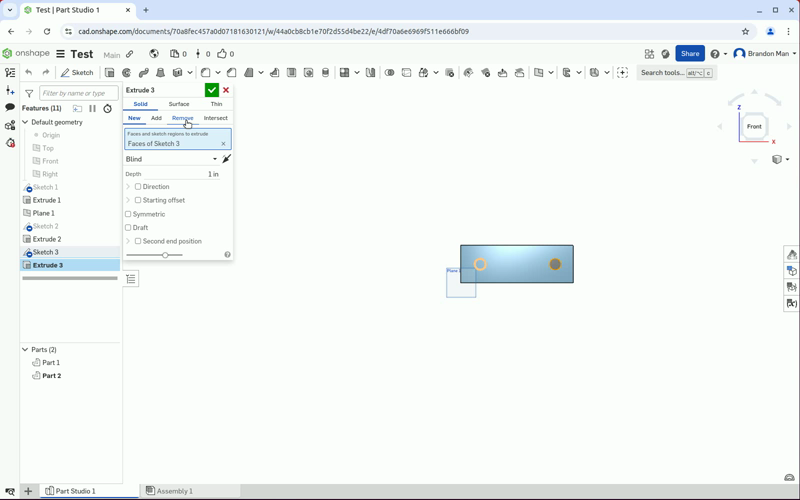
click(186, 120)
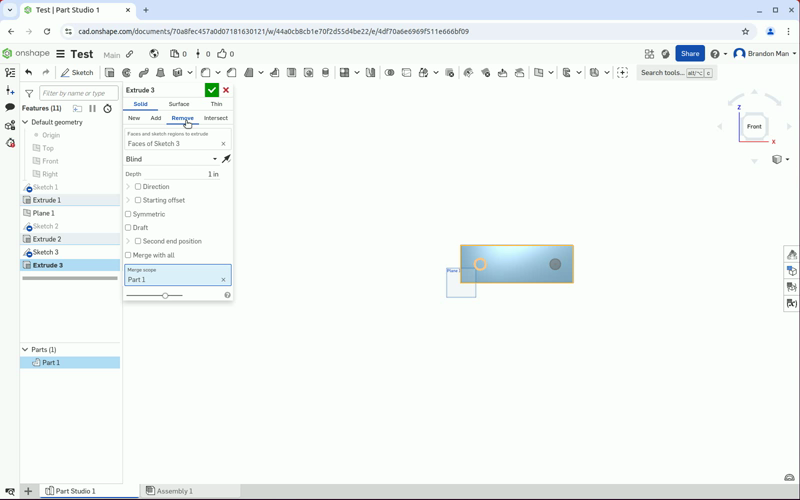
key(tab, 4)
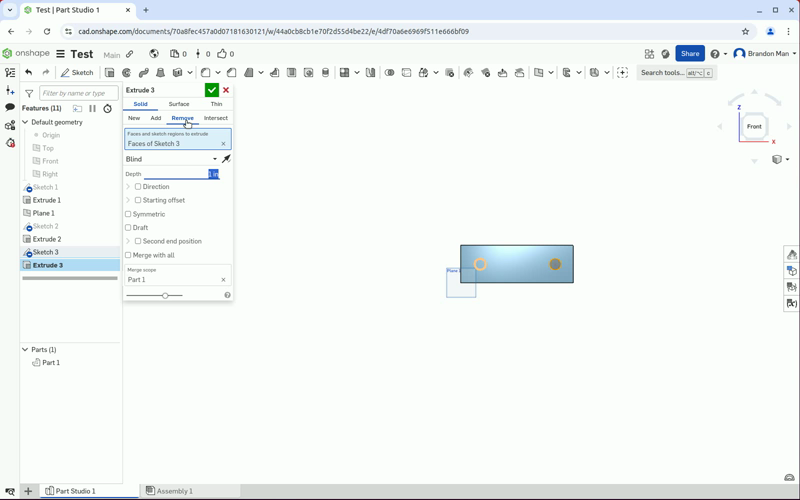
text(2.889)
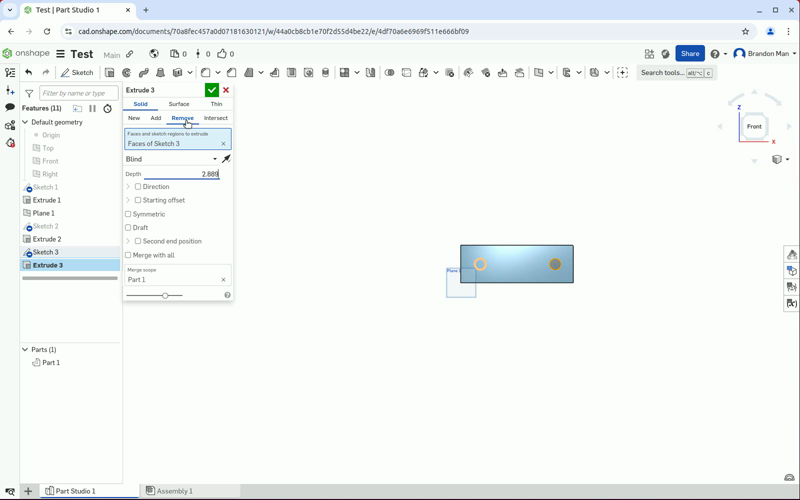
key(tab, 6)
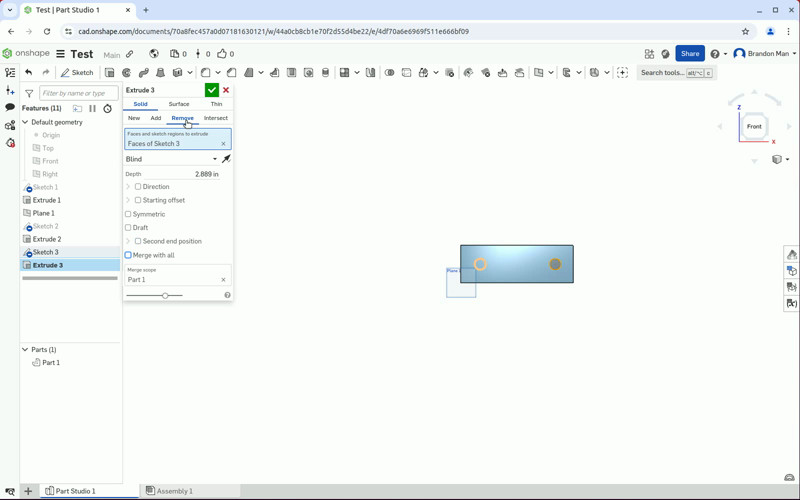
key(space)
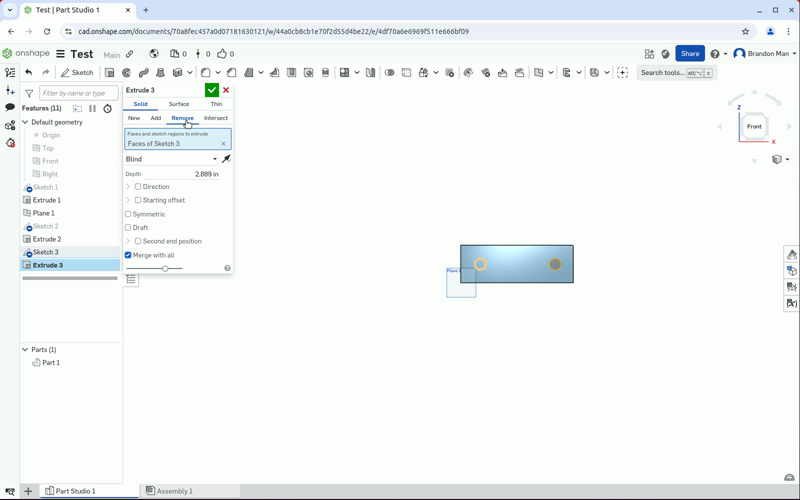
key(enter)
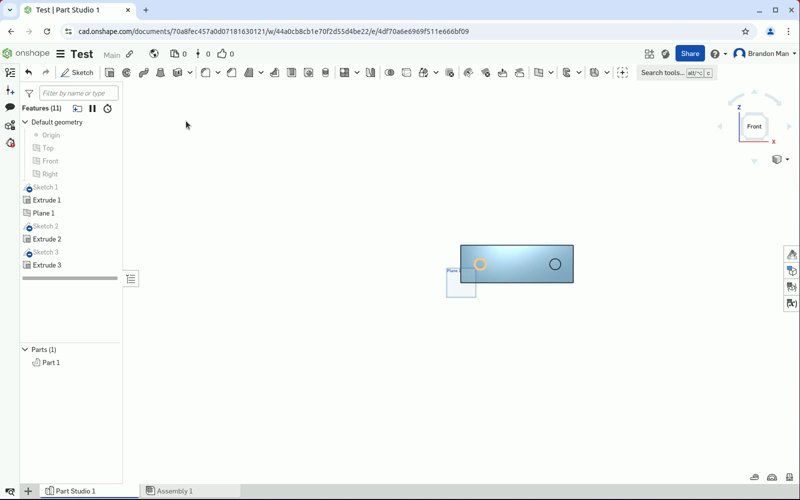
key(shift+h)
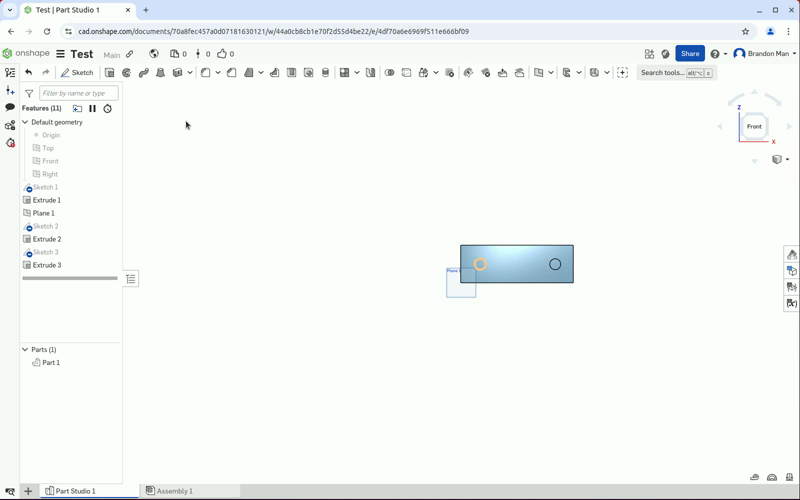
key(shift+h)
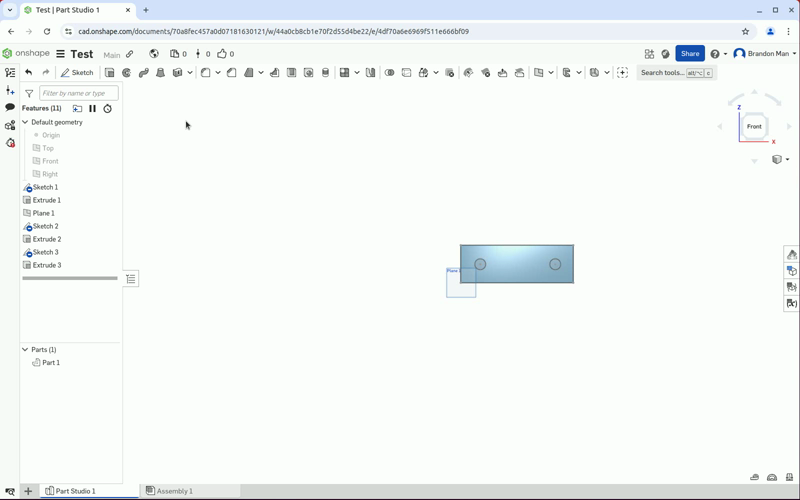
key(shift+7)
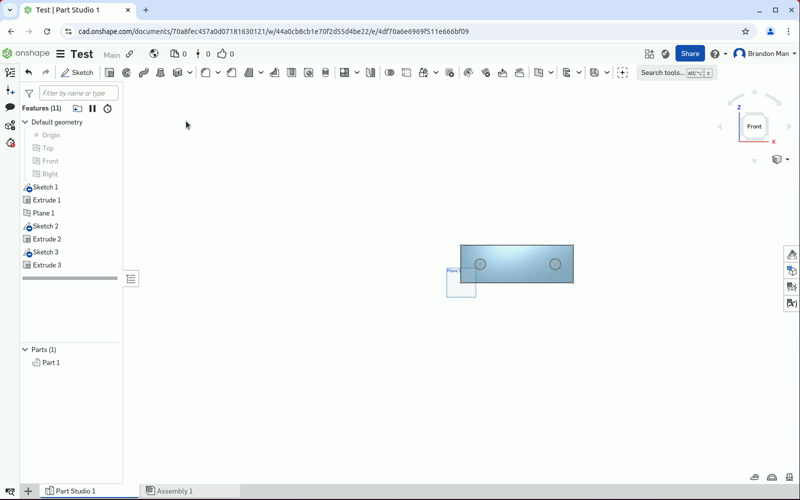
key(left, 2)
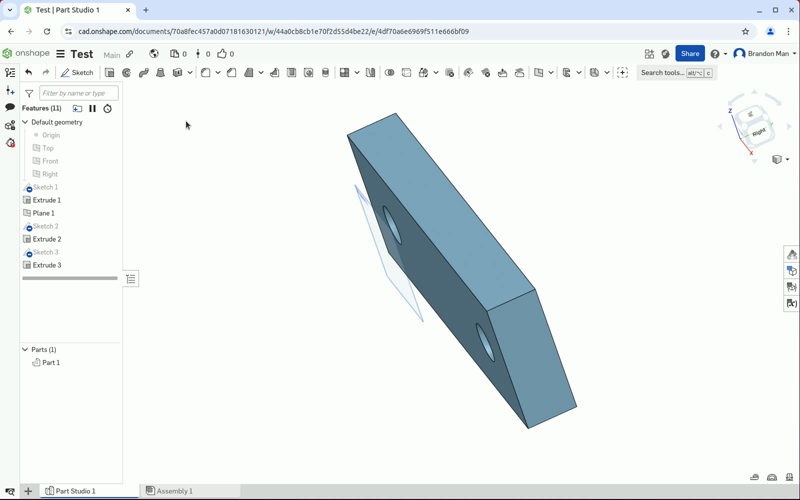
key(down, 2)
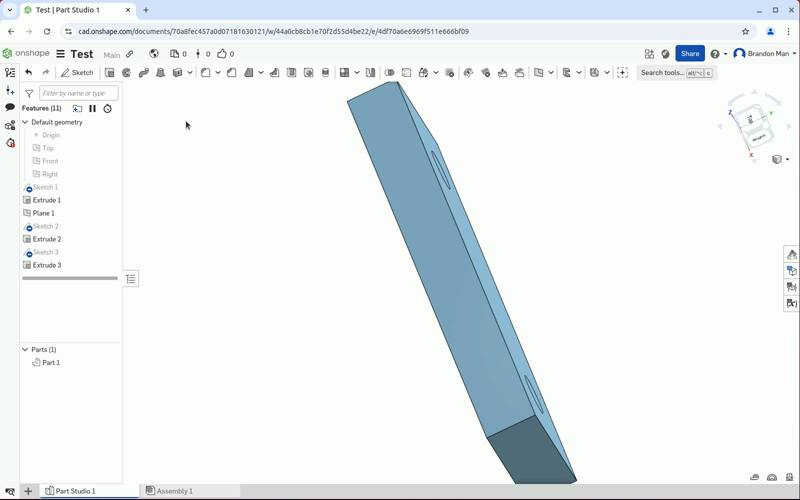
key(up, 2)
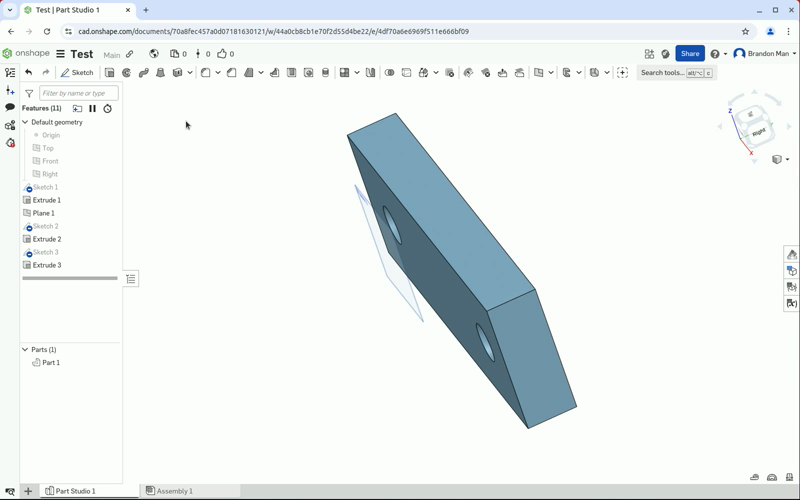
key(right, 2)
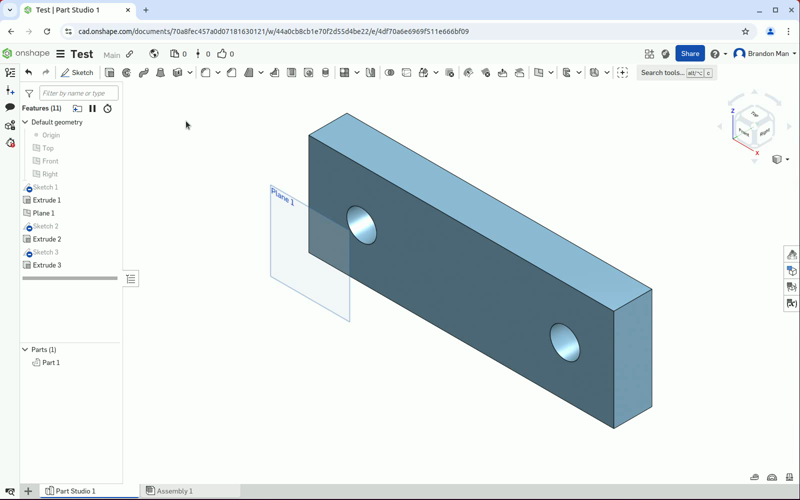
mouse_move(73, 189)
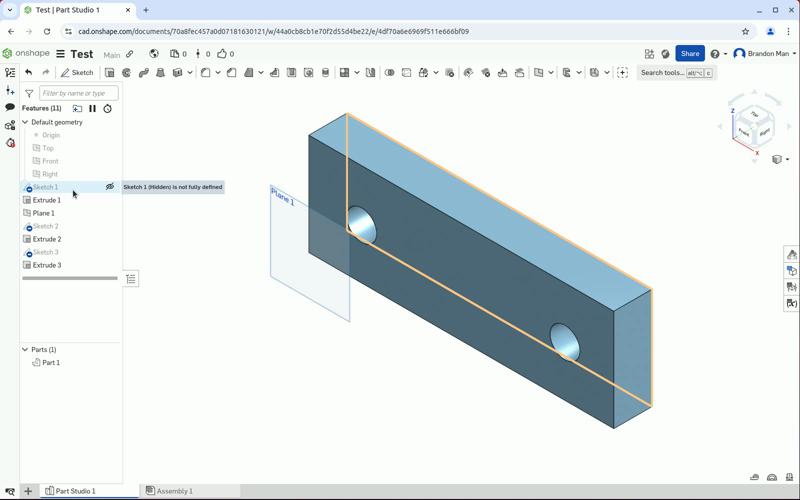
click(73, 189)